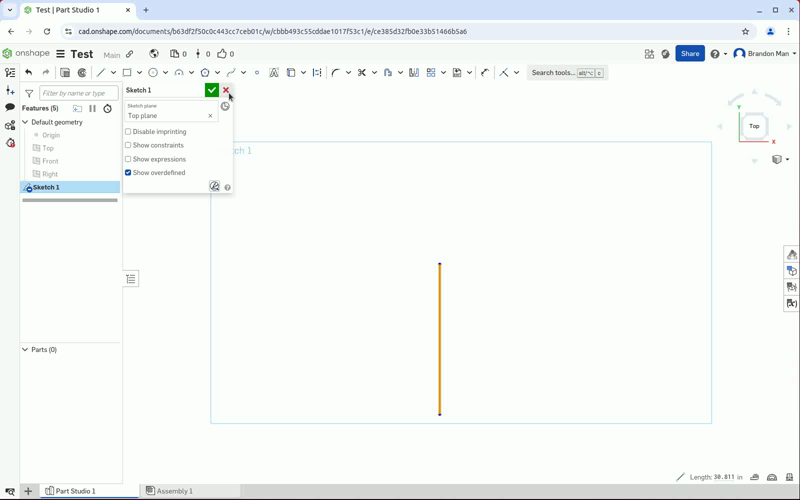
key(shift+h)
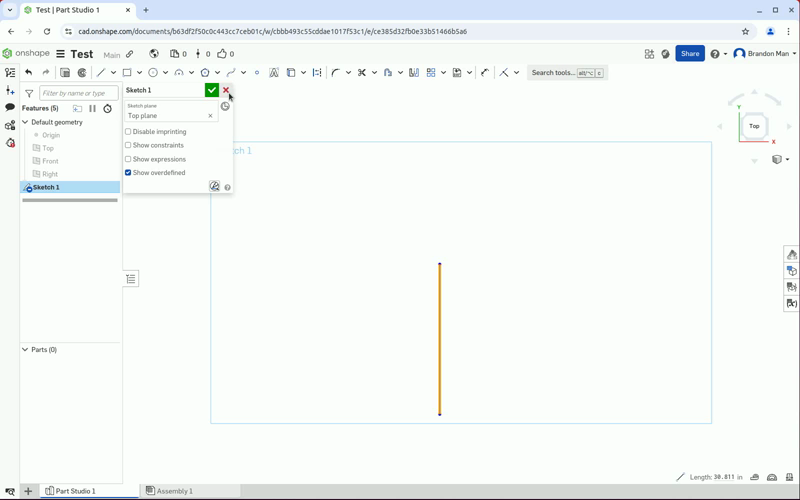
key(shift+s)
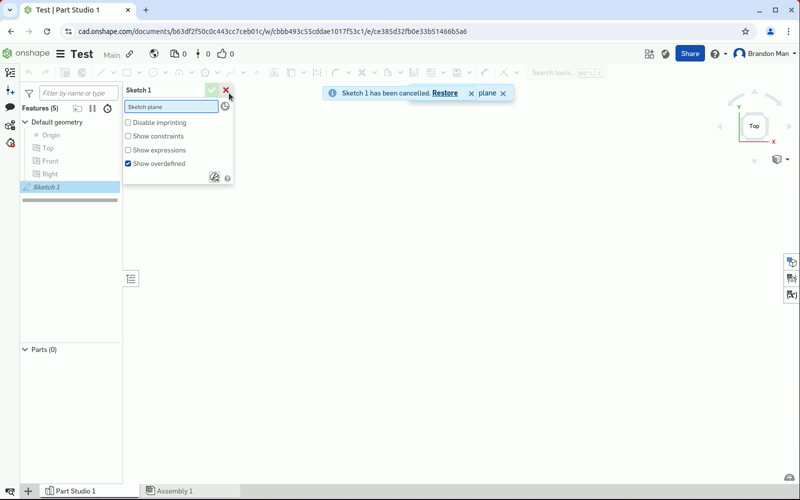
mouse_move(73, 150)
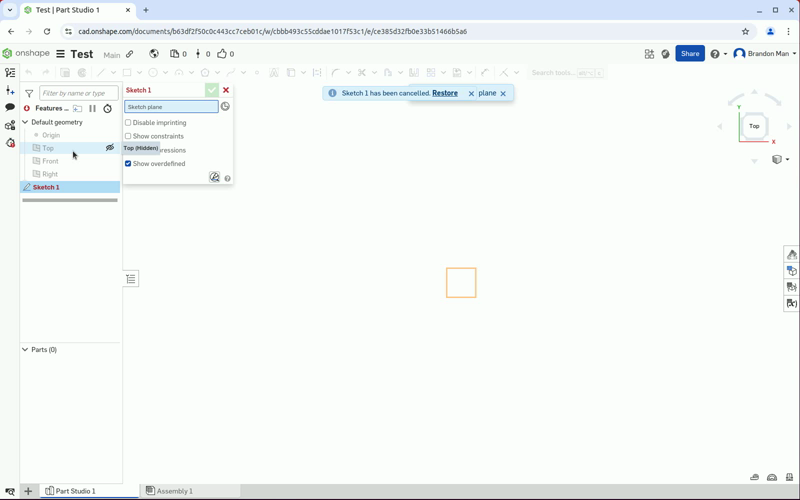
click(73, 150)
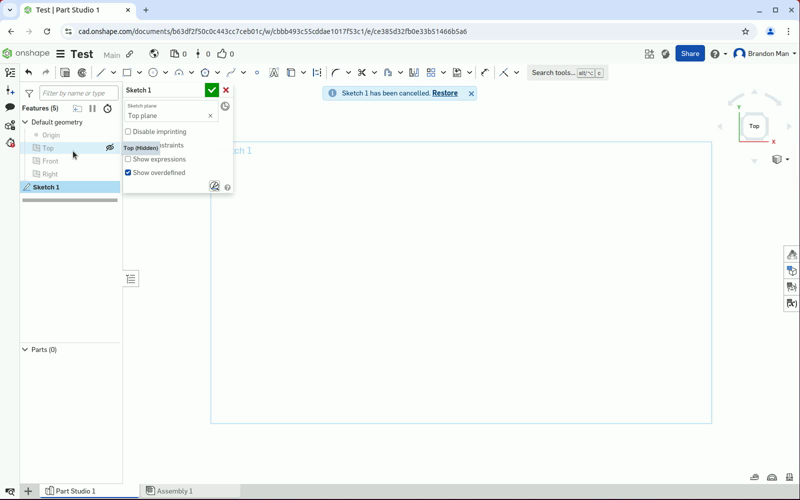
mouse_move(73, 352)
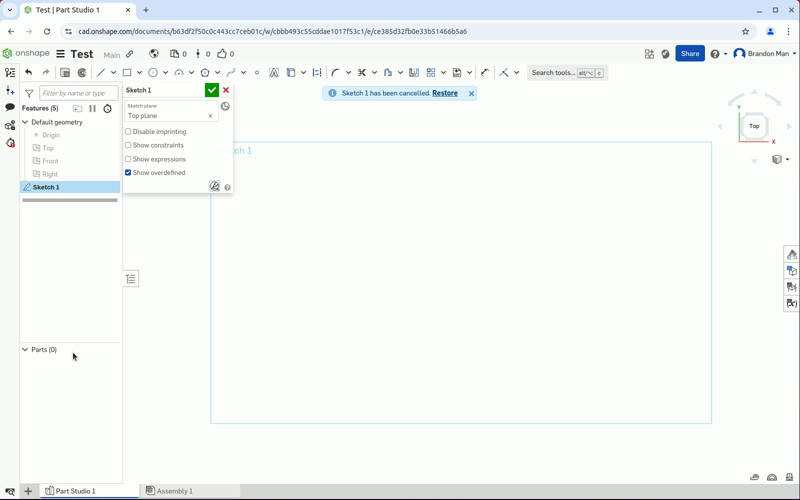
key(y)
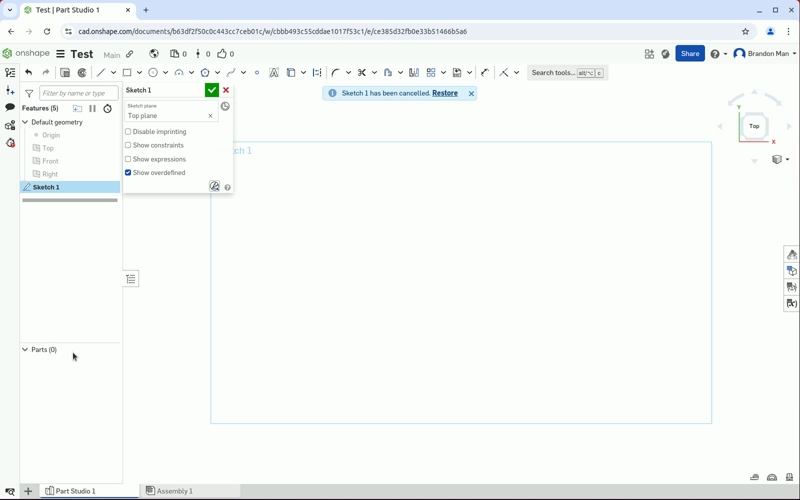
key(l)
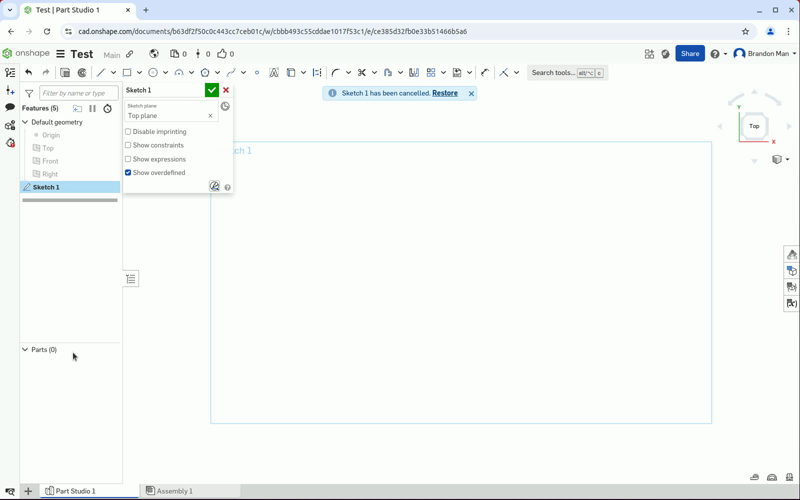
key_down(shift)
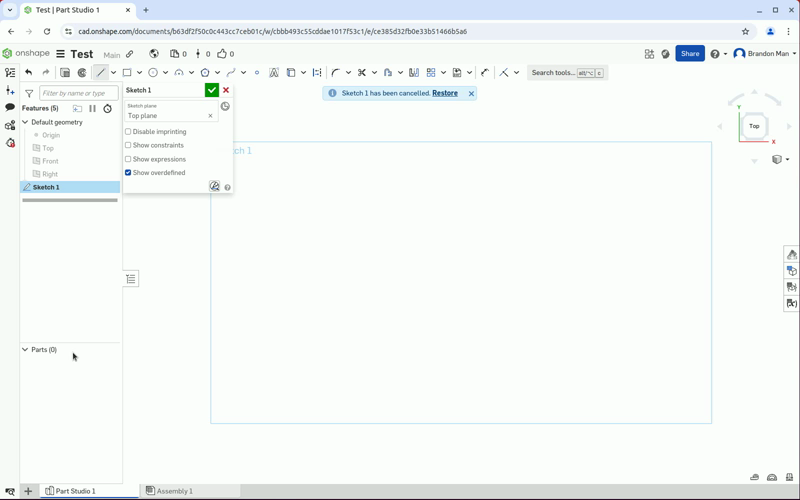
mouse_move(359, 308)
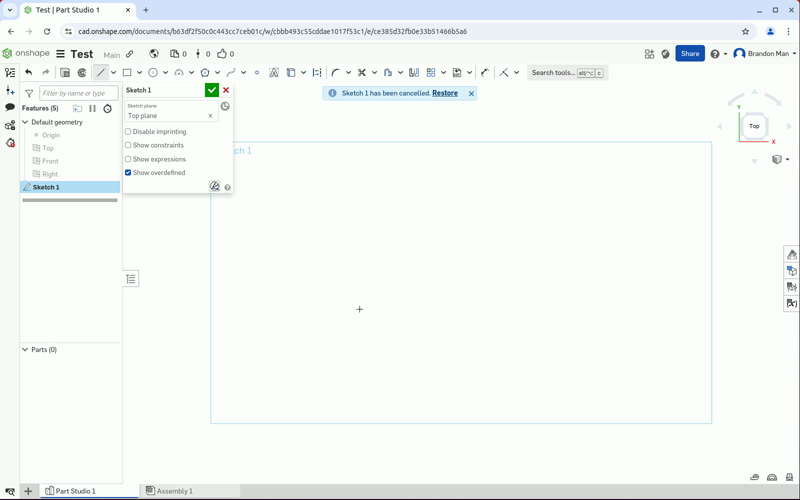
click(359, 308)
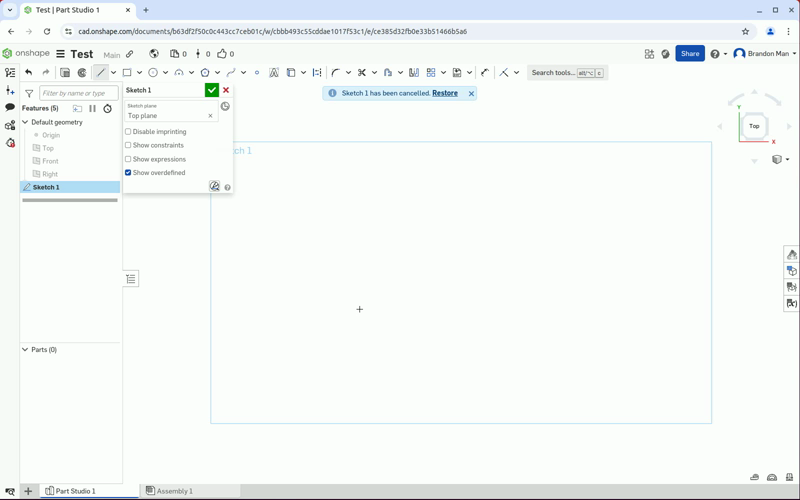
key_up(shift)
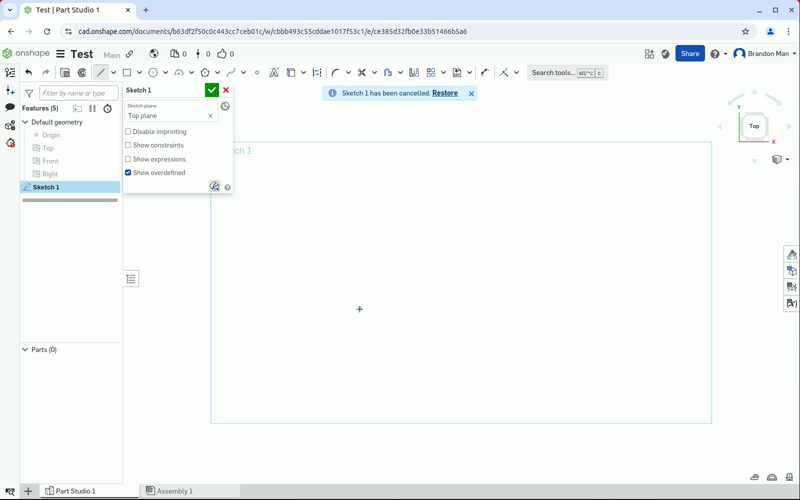
key_down(shift)
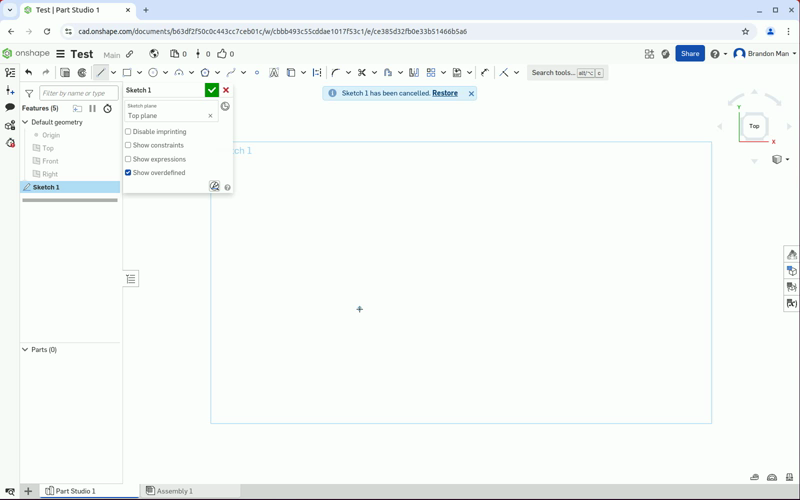
mouse_move(572, 308)
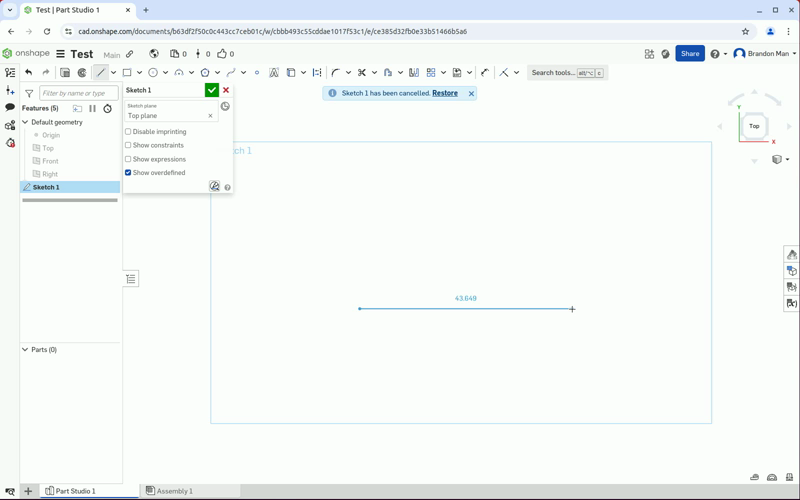
click(572, 308)
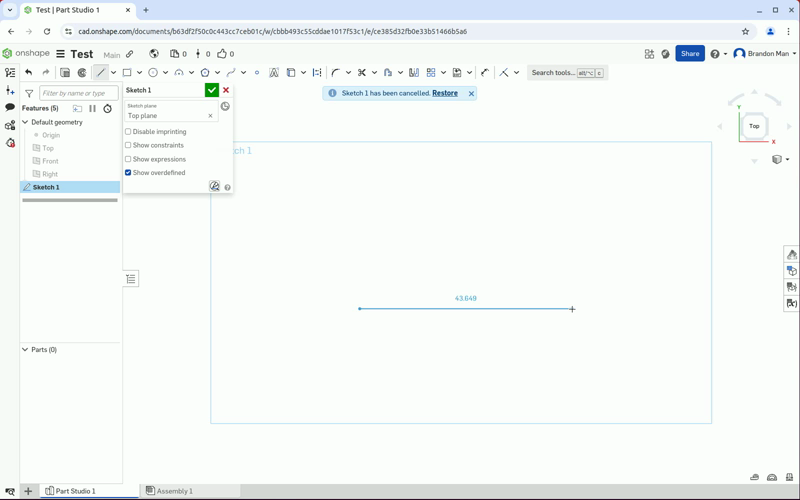
key_up(shift)
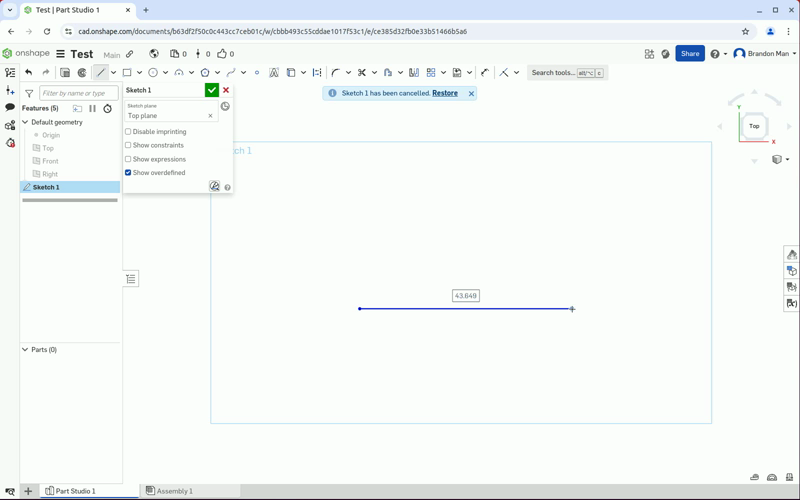
key_down(shift)
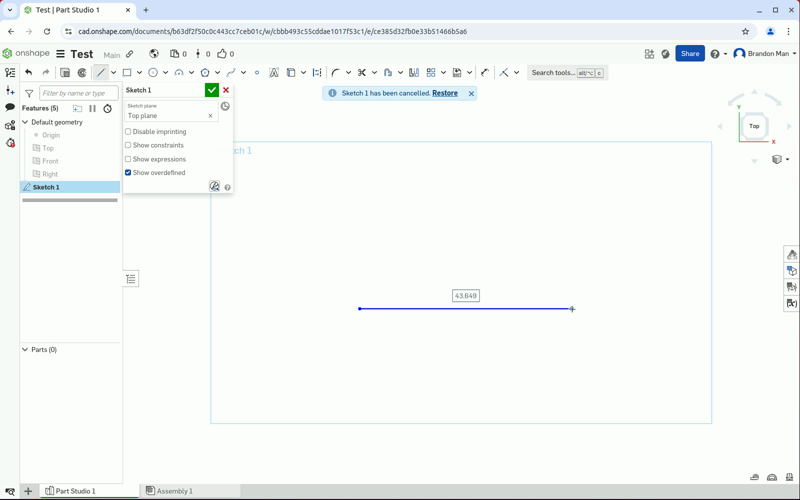
mouse_move(589, 308)
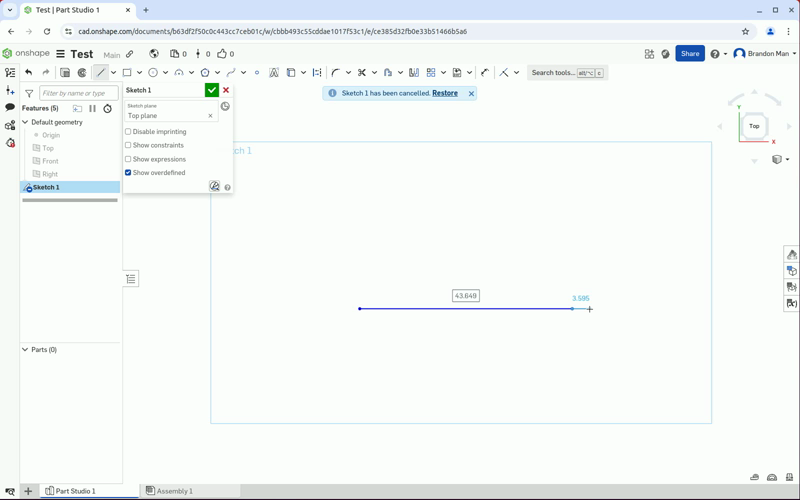
mouse_move(572, 284)
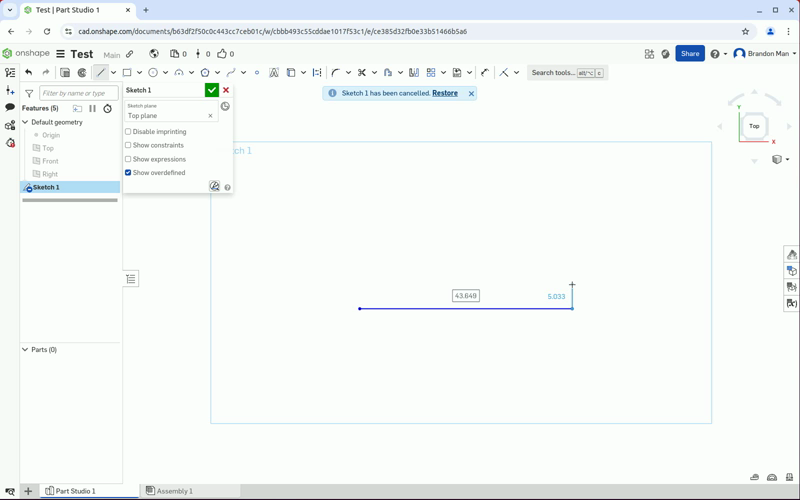
click(572, 284)
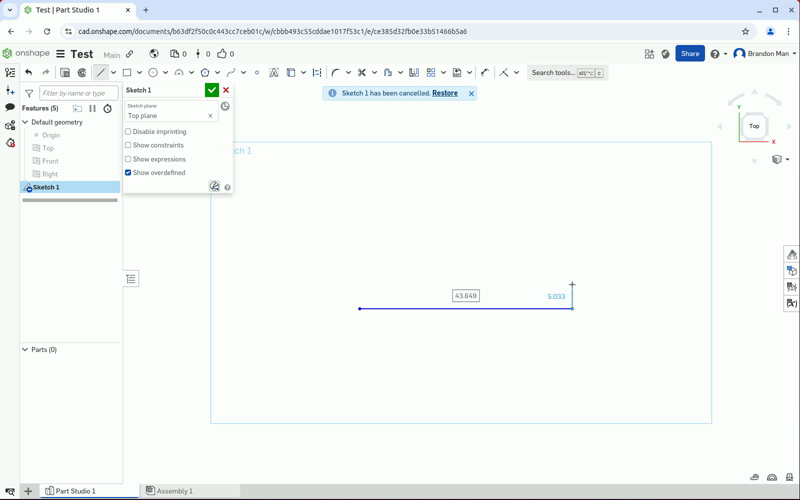
key_up(shift)
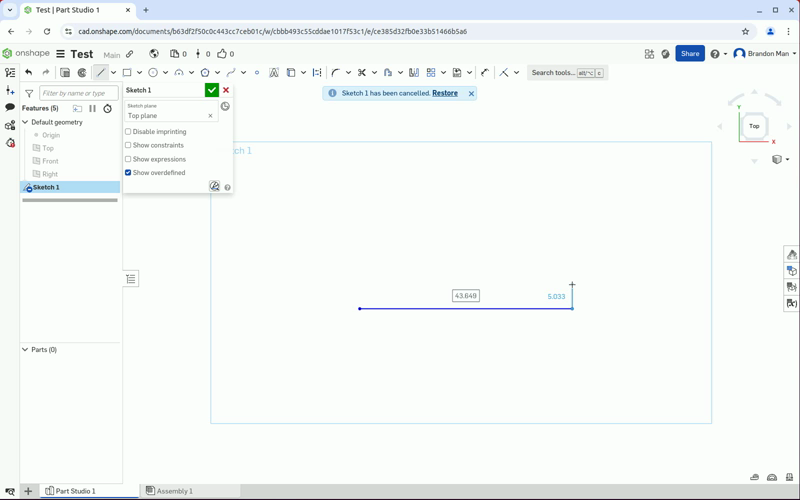
key_down(shift)
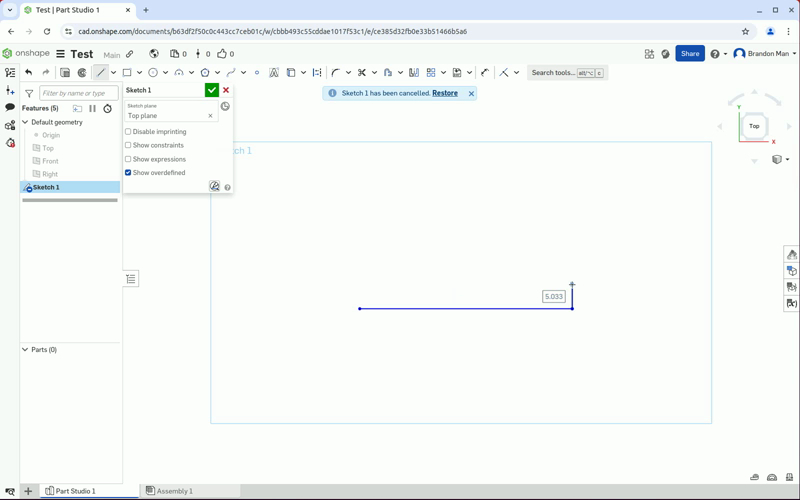
mouse_move(359, 284)
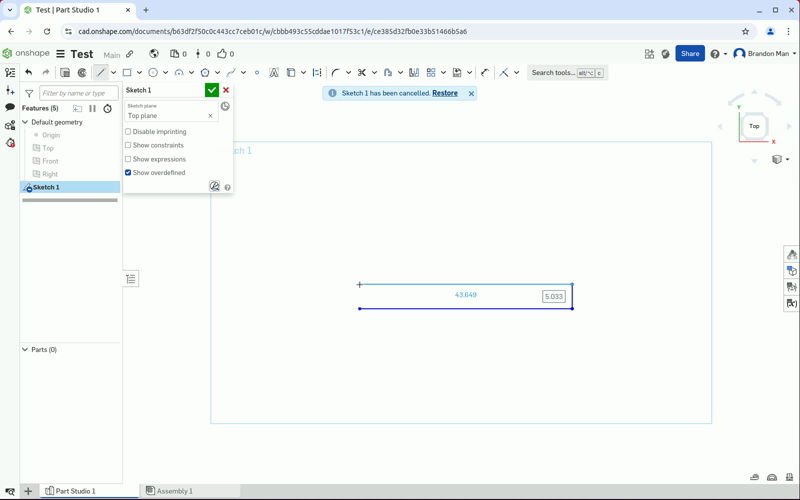
click(359, 284)
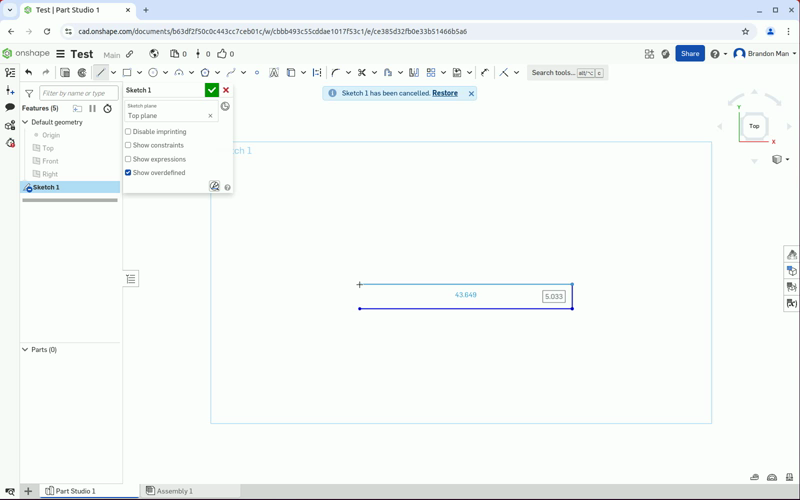
key_up(shift)
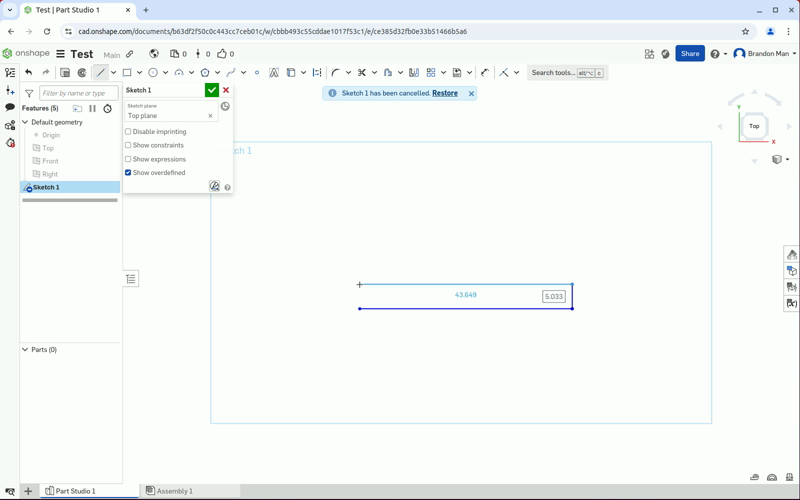
mouse_move(389, 284)
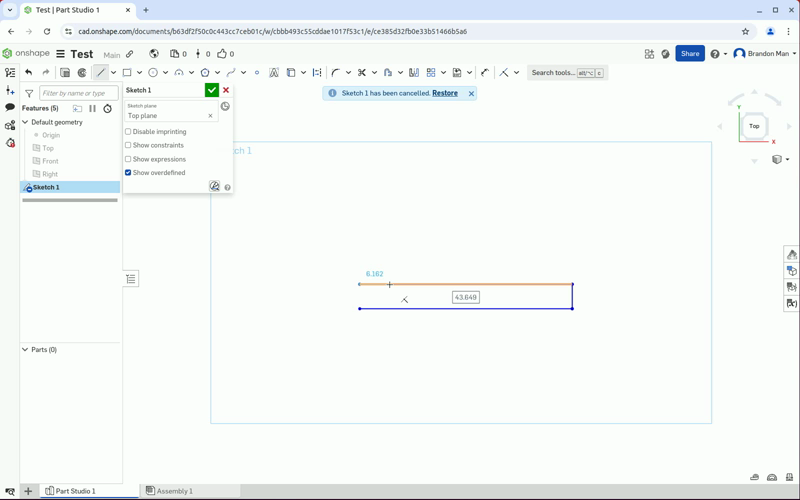
key_down(shift)
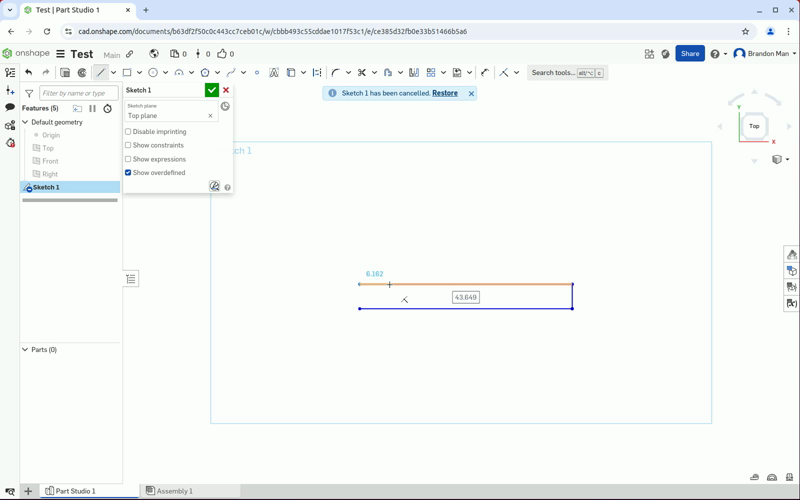
mouse_move(359, 308)
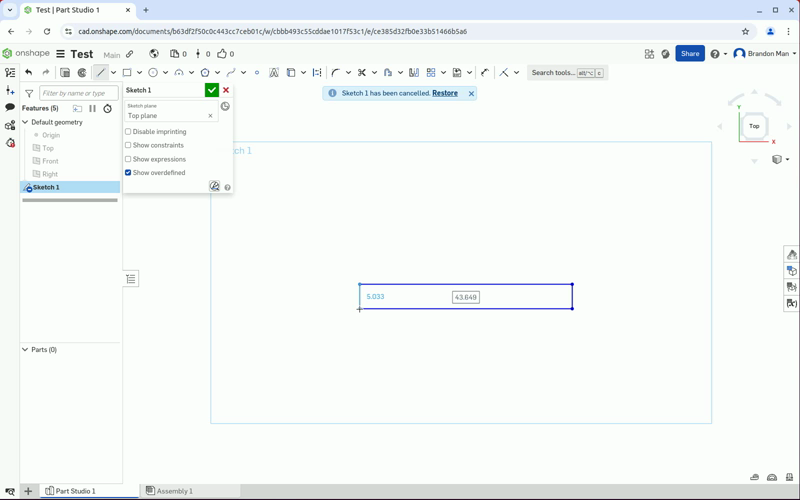
key_up(shift)
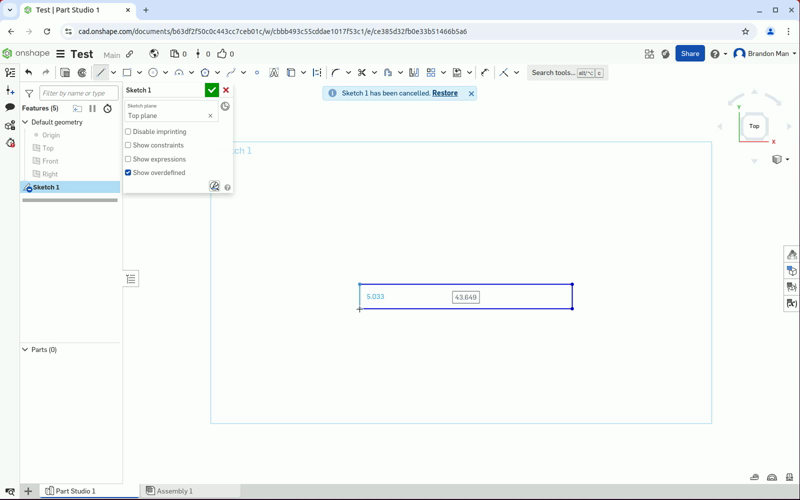
click(359, 308)
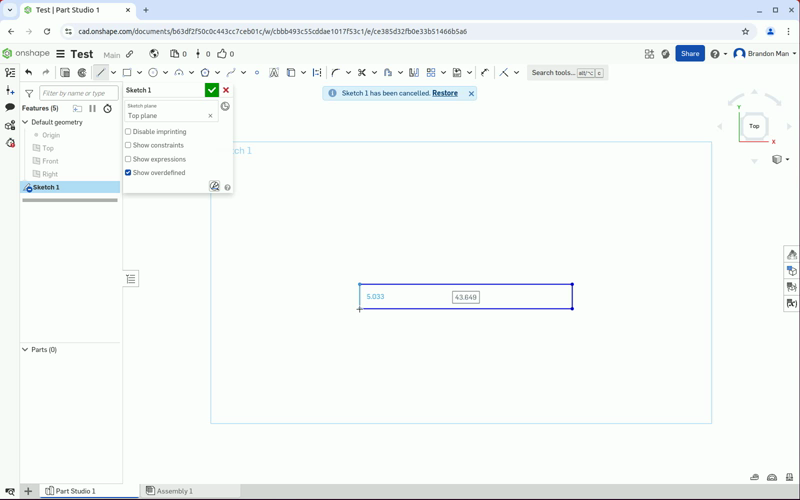
key(esc)
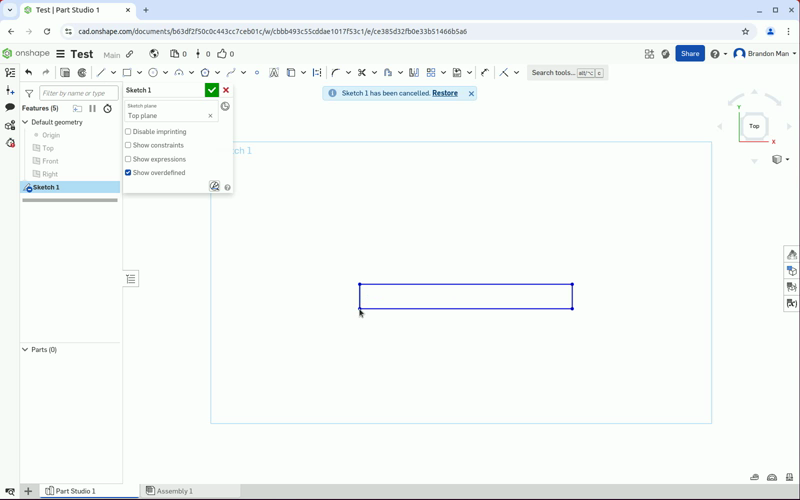
mouse_move(500, 294)
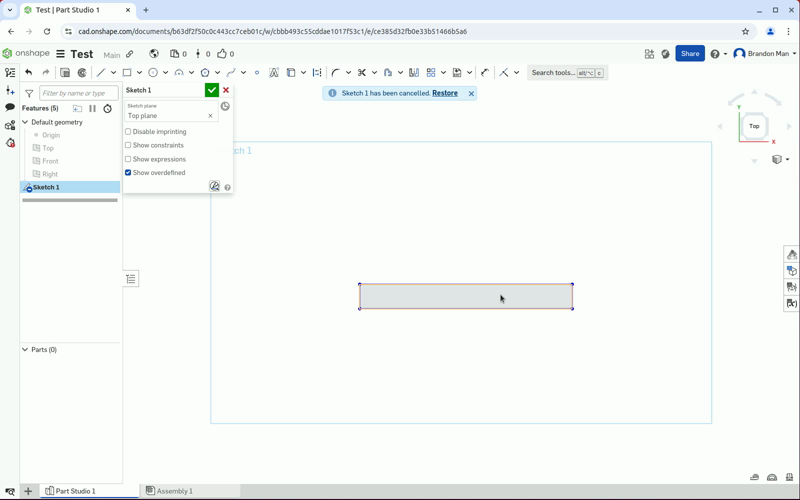
click(500, 294)
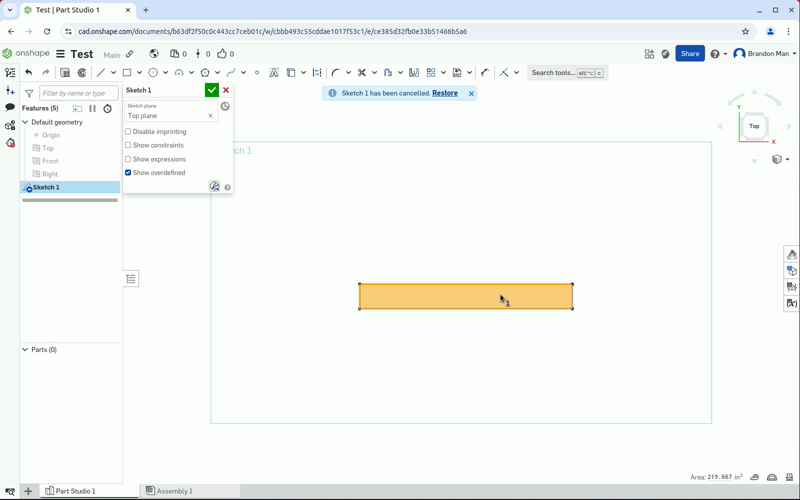
mouse_move(73, 352)
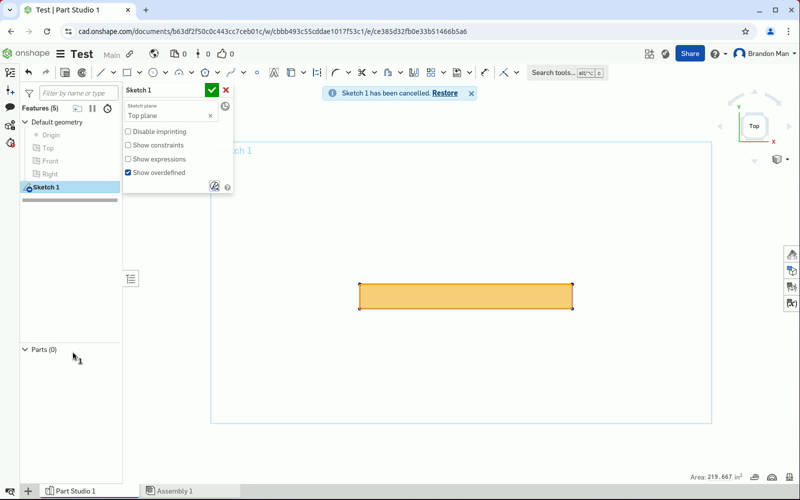
key(shift+y)
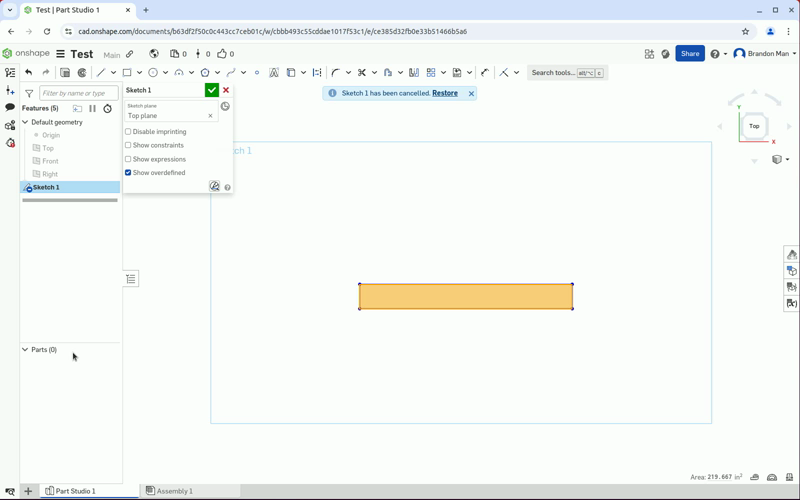
key(shift+e)
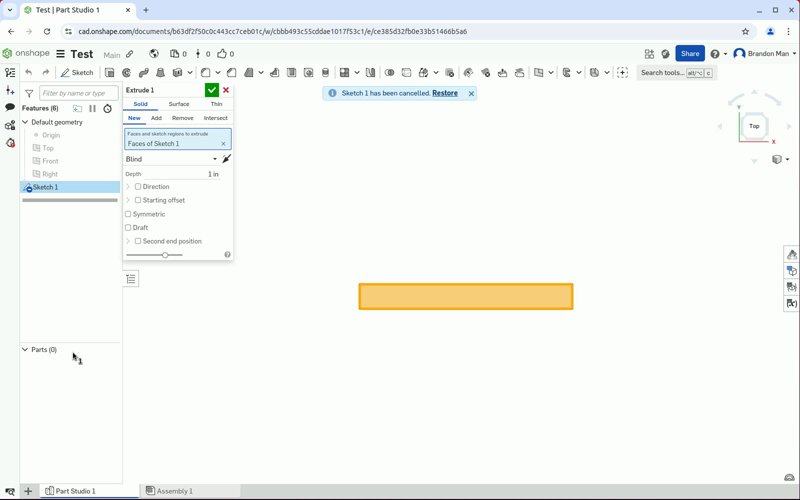
mouse_move(143, 106)
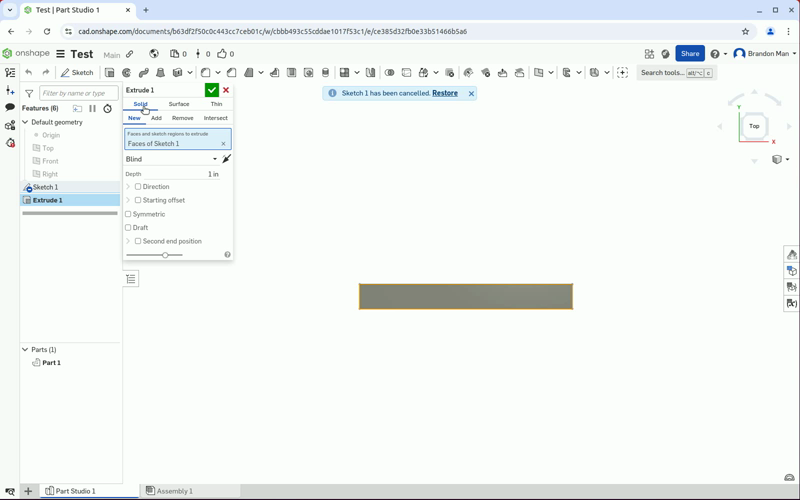
click(143, 106)
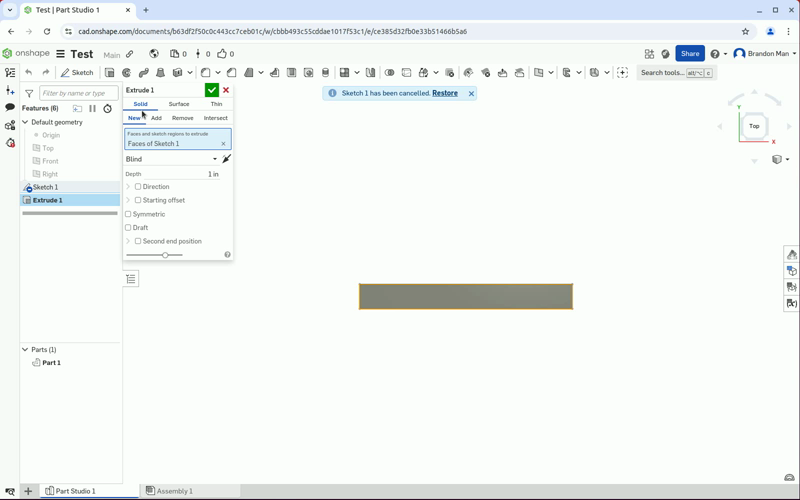
mouse_move(137, 120)
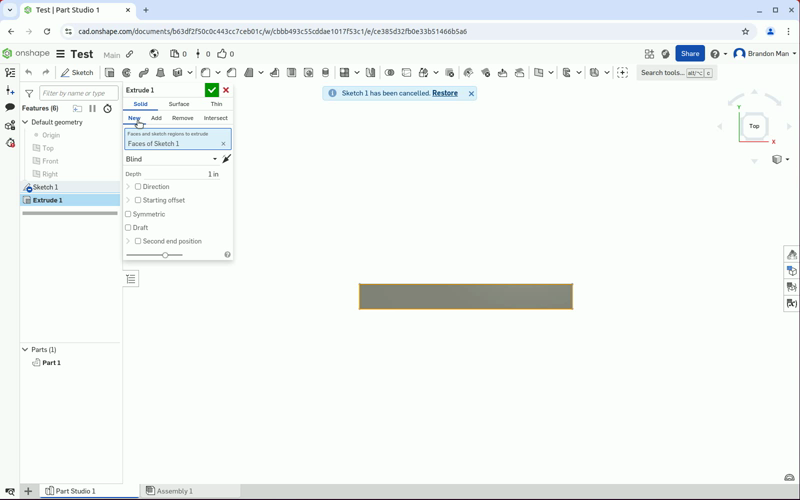
click(137, 120)
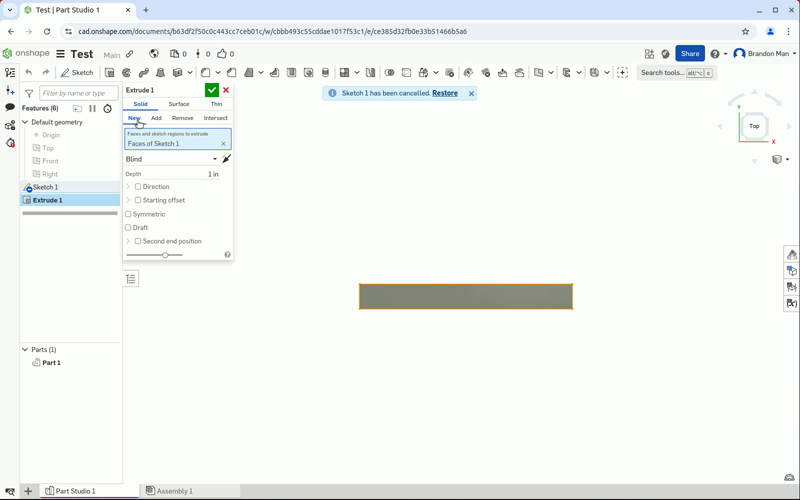
key(tab, 4)
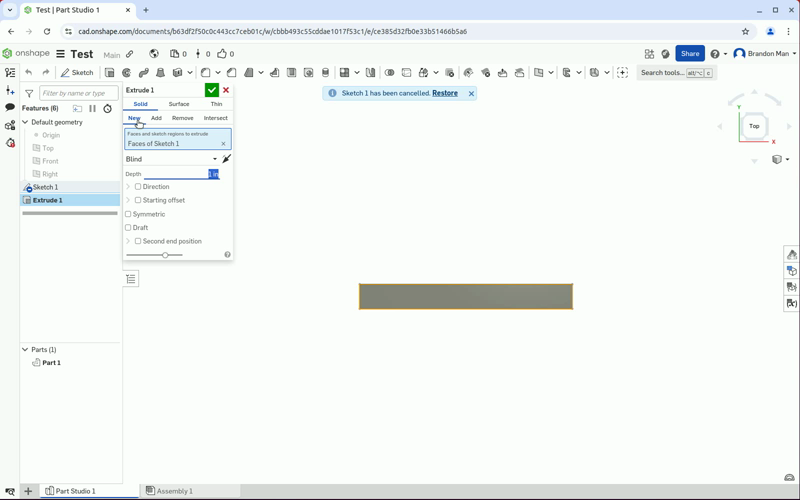
text(1.685)
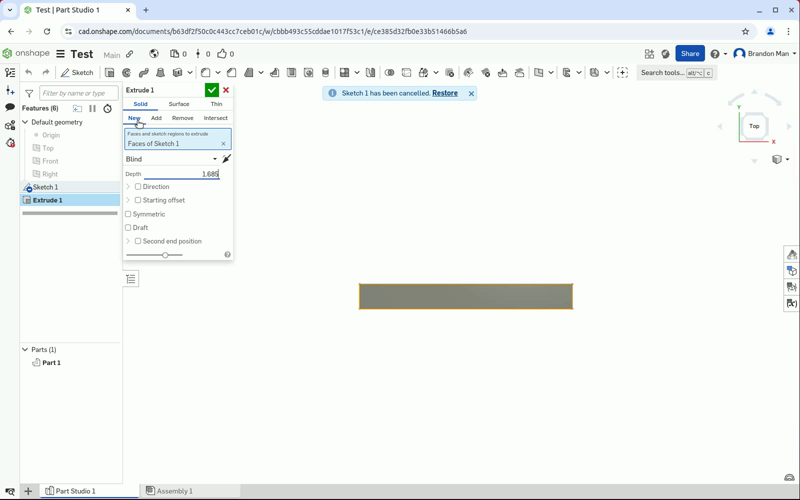
key(enter)
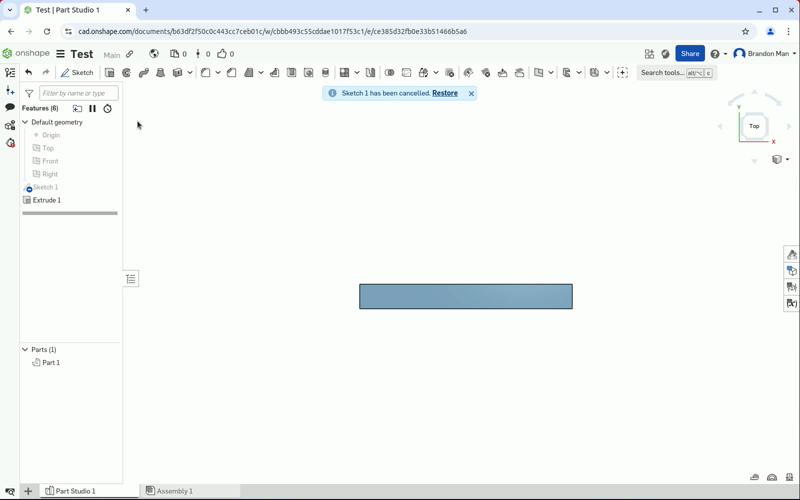
key(shift+h)
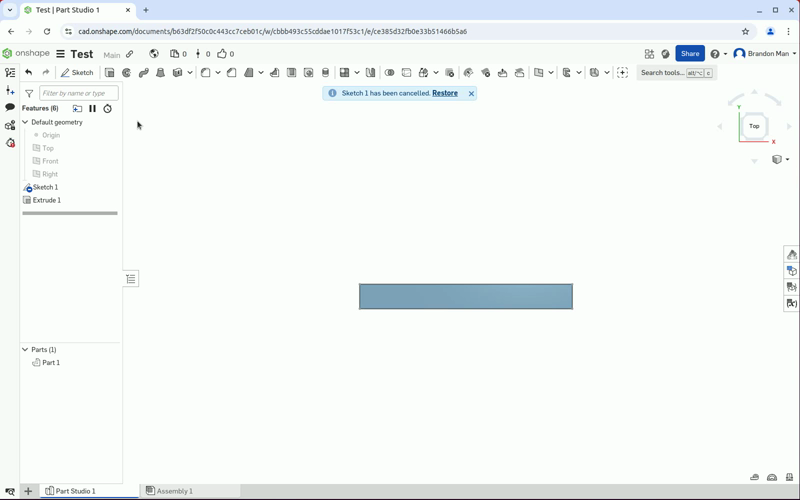
key(shift+h)
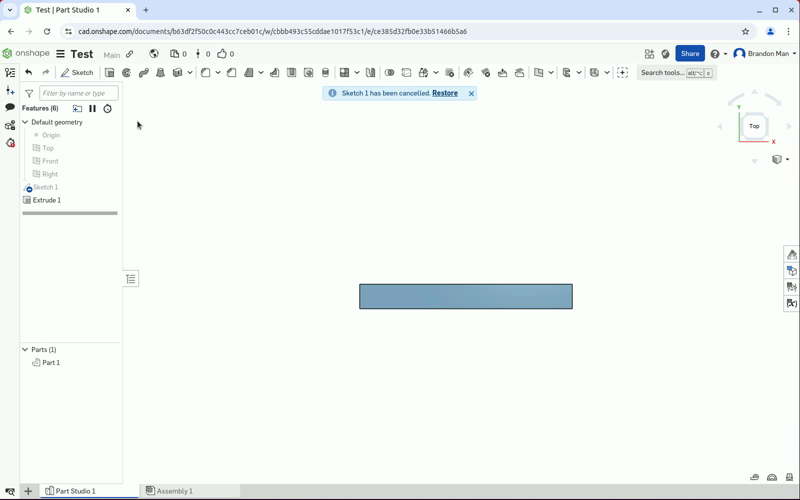
mouse_move(73, 189)
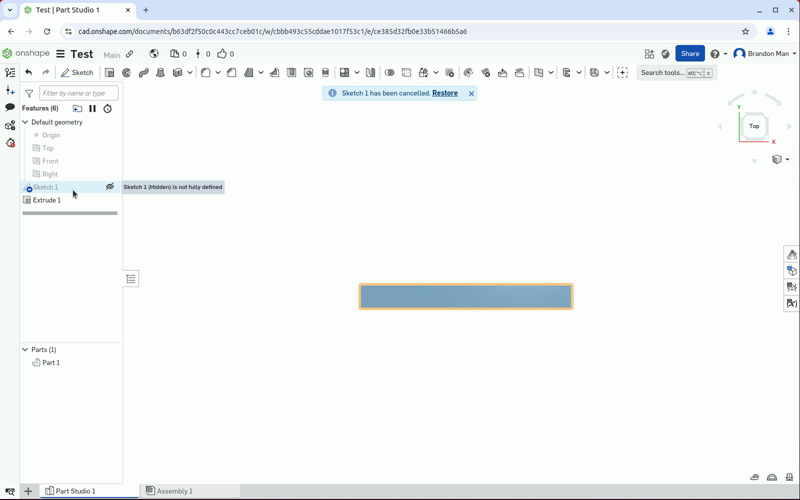
click(73, 189)
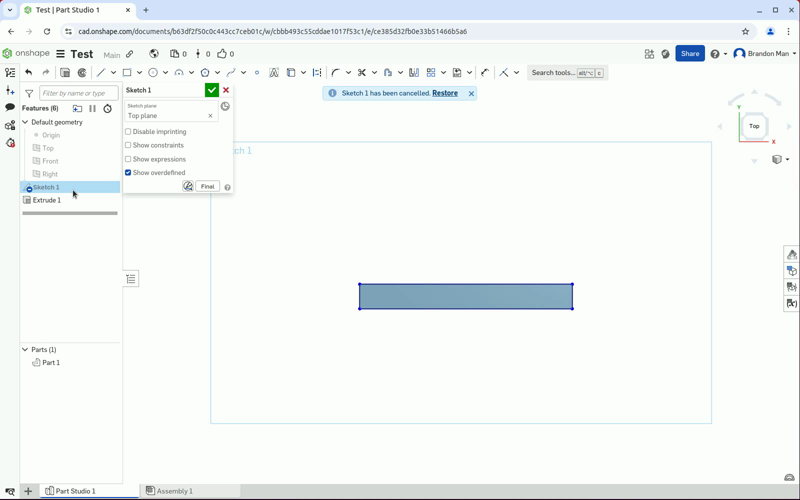
mouse_move(229, 92)
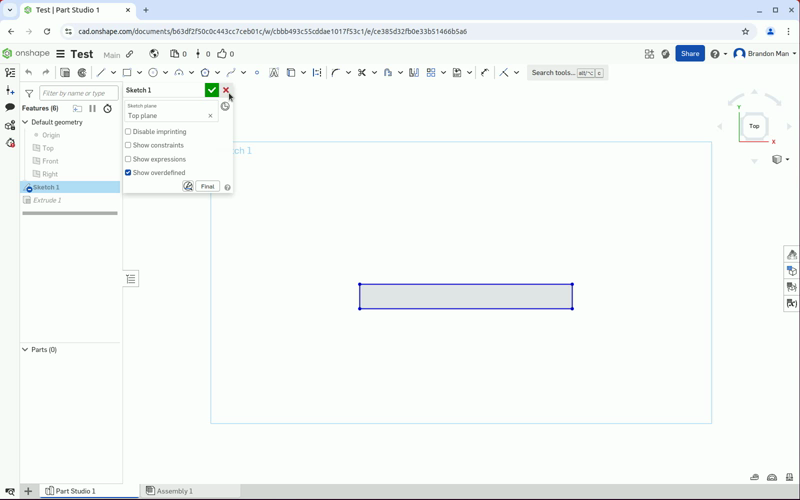
click(229, 92)
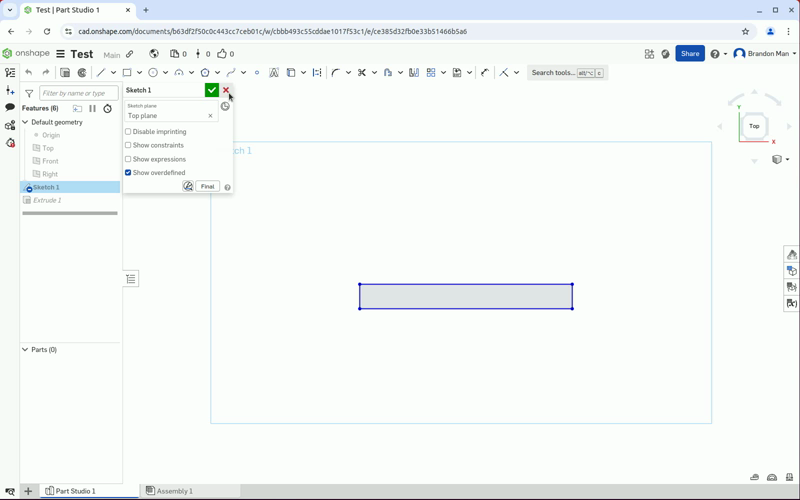
key(shift+s)
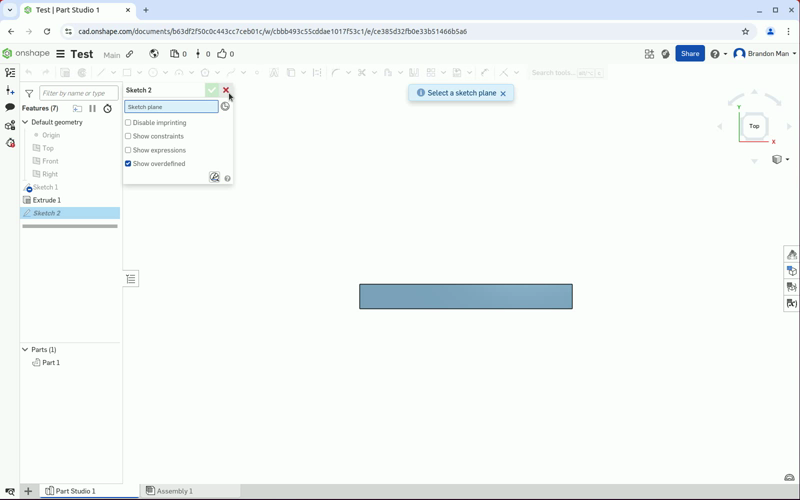
mouse_move(73, 150)
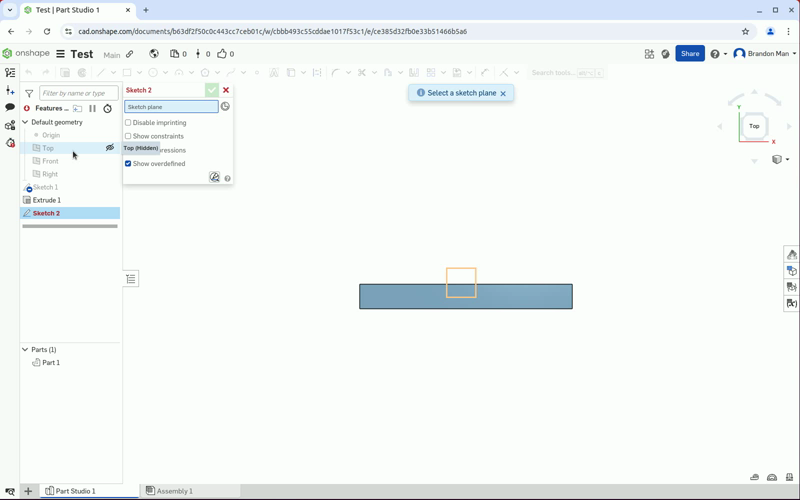
click(73, 150)
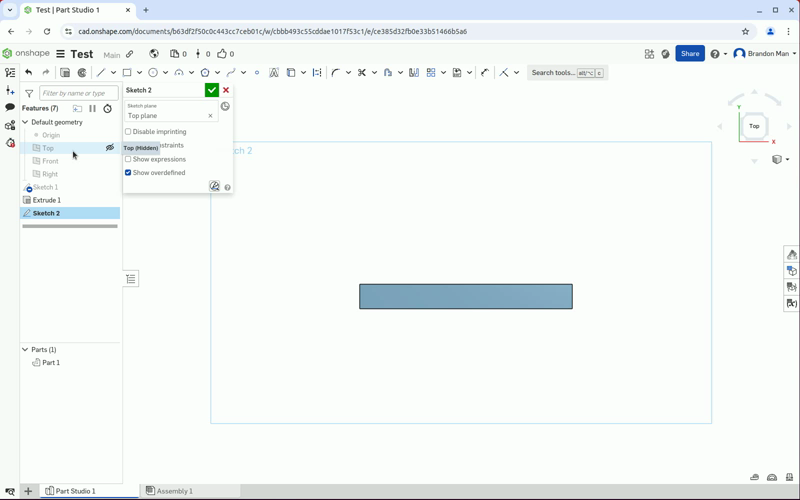
mouse_move(73, 352)
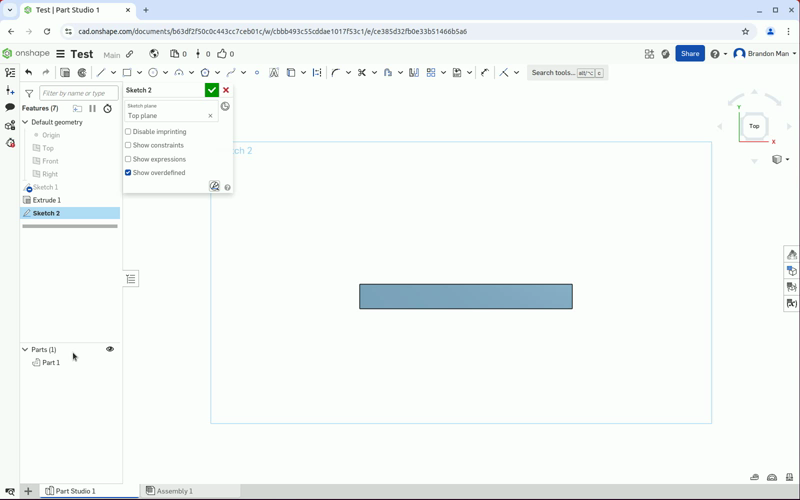
key(y)
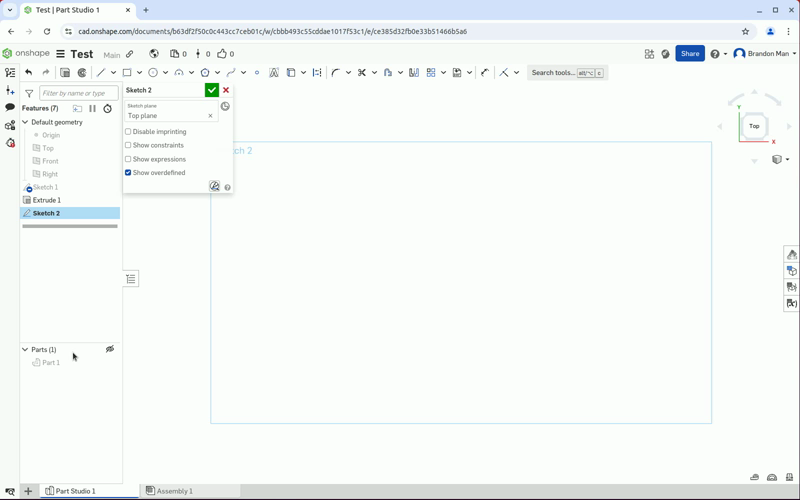
key(l)
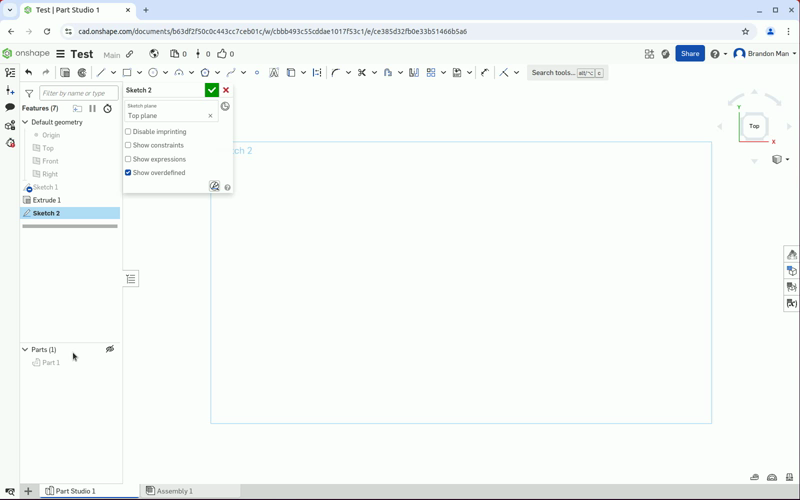
key_down(shift)
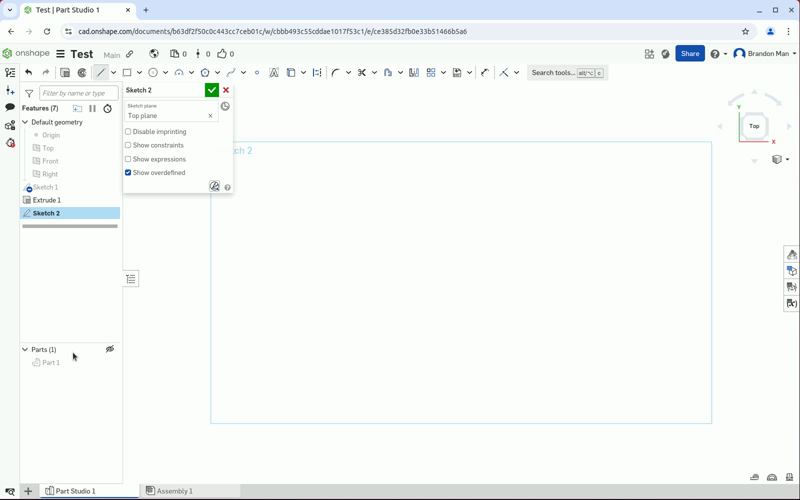
mouse_move(359, 282)
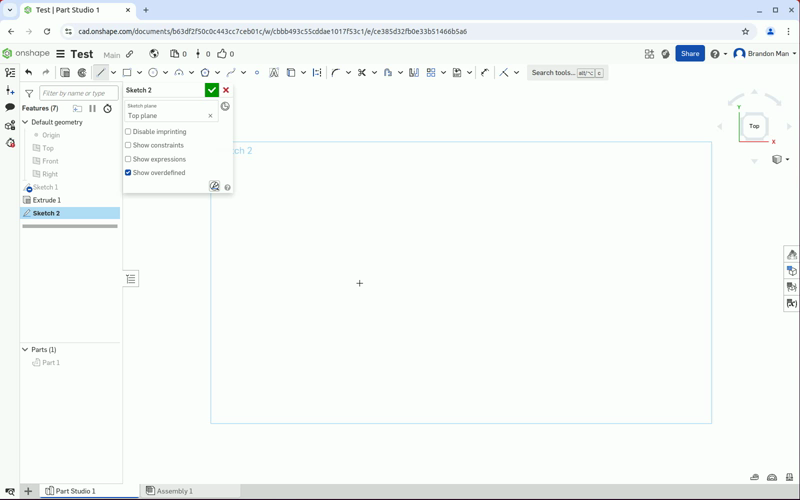
click(359, 282)
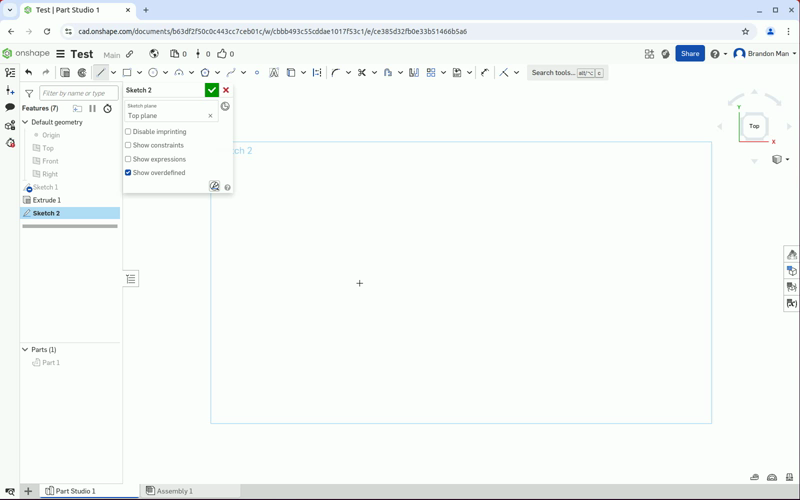
key_up(shift)
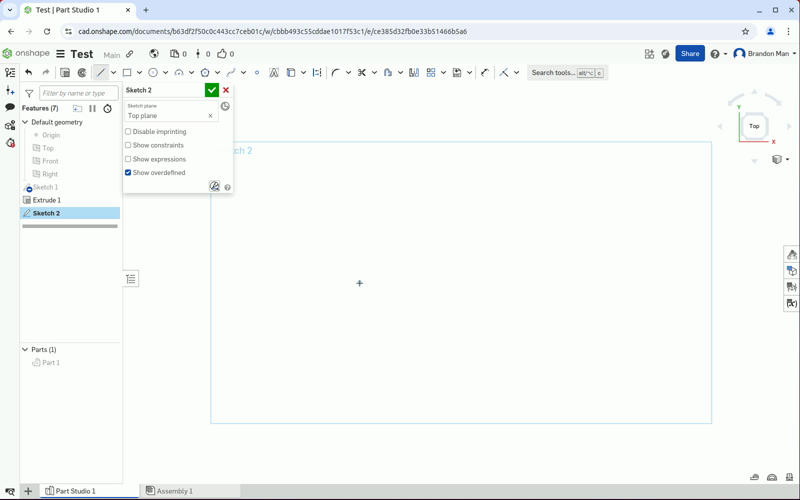
key_down(shift)
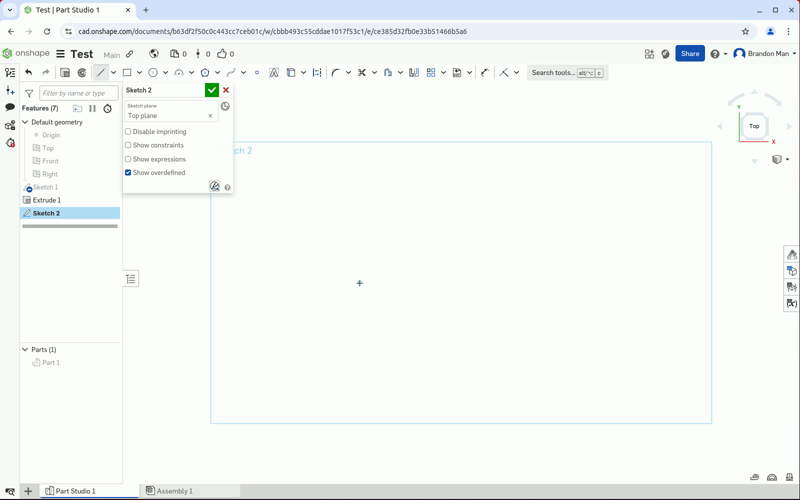
mouse_move(572, 282)
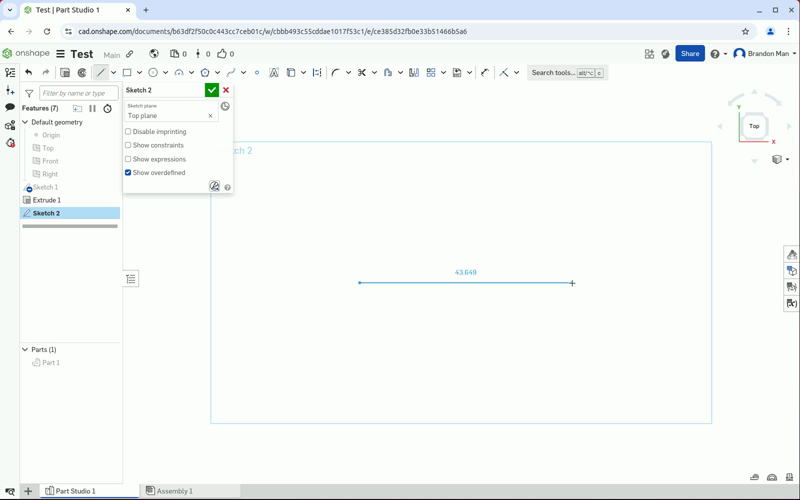
click(572, 282)
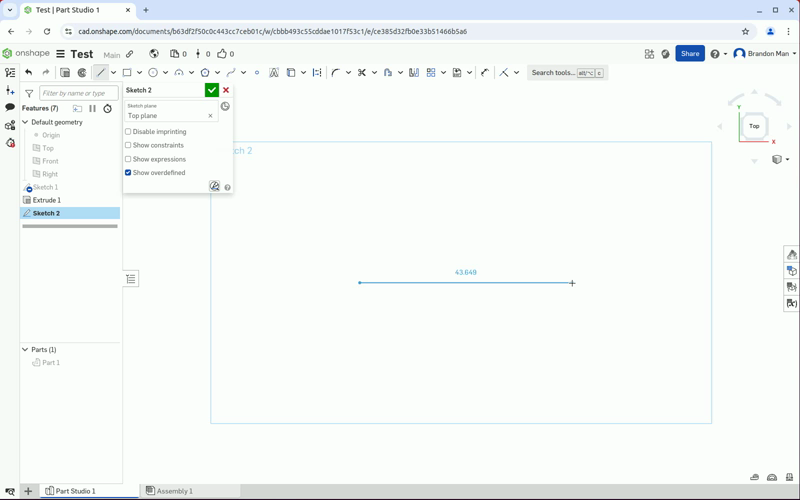
key_up(shift)
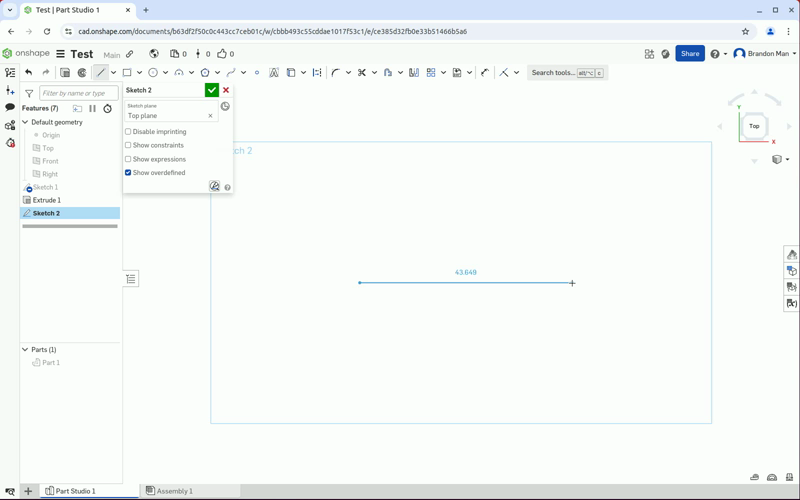
key_down(shift)
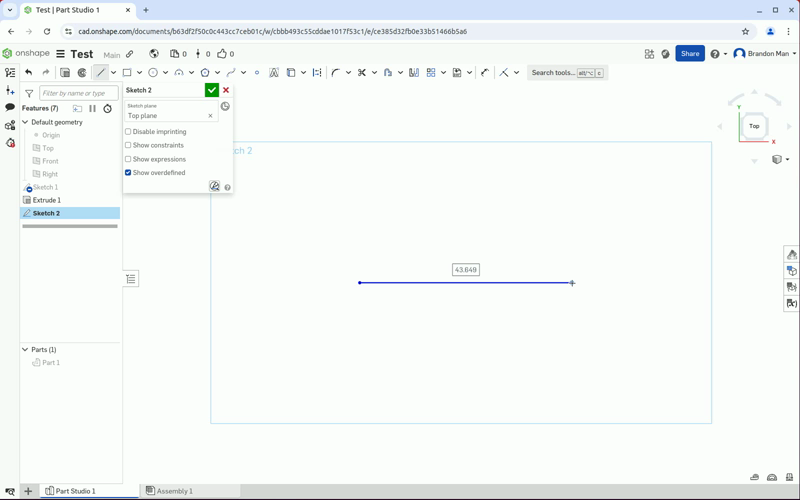
mouse_move(589, 282)
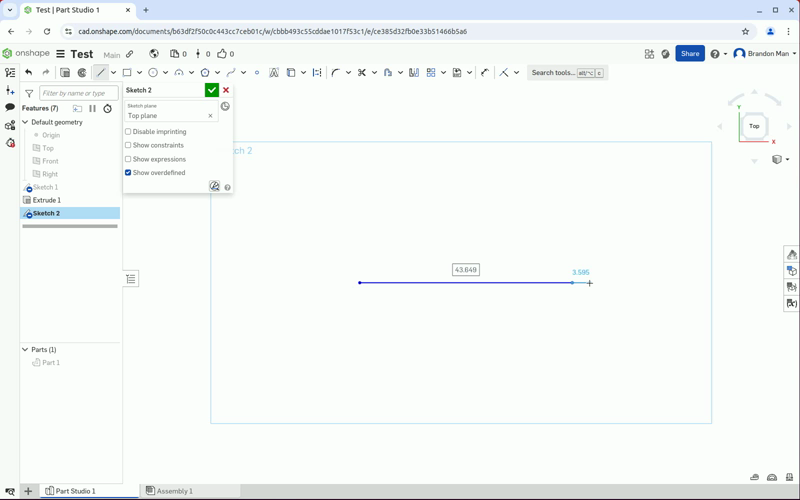
mouse_move(572, 258)
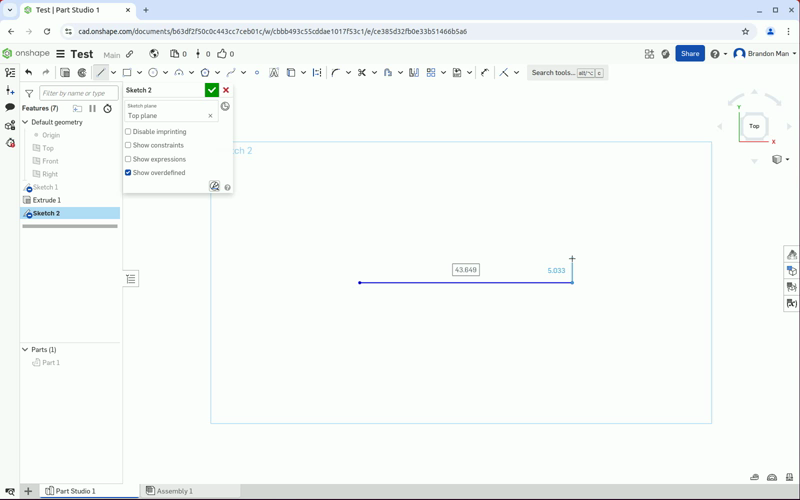
click(572, 258)
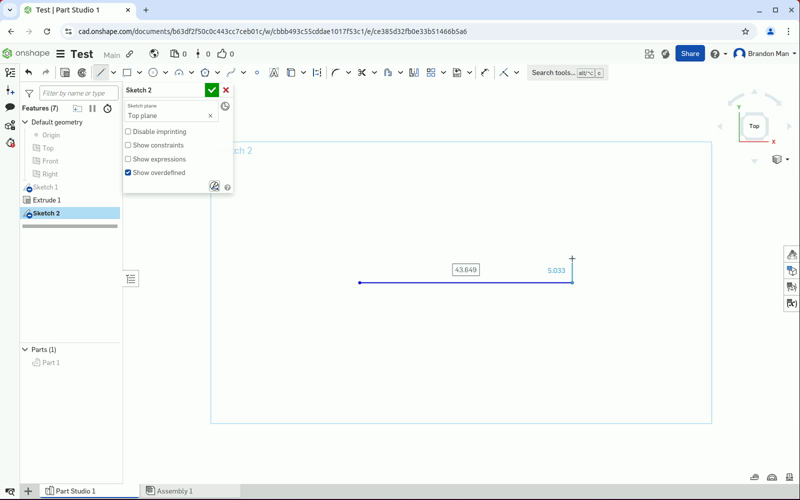
key_up(shift)
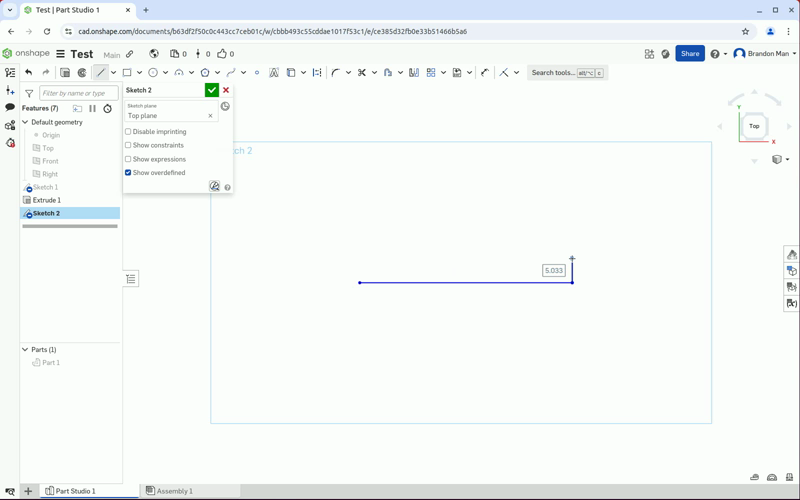
key_down(shift)
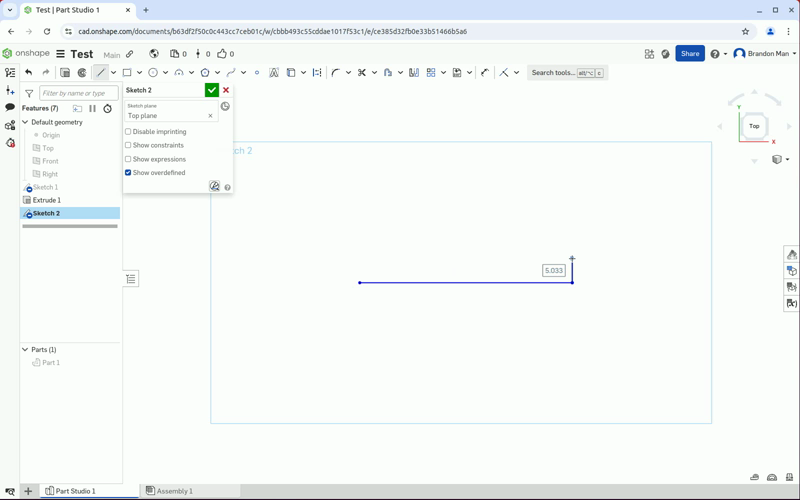
mouse_move(359, 258)
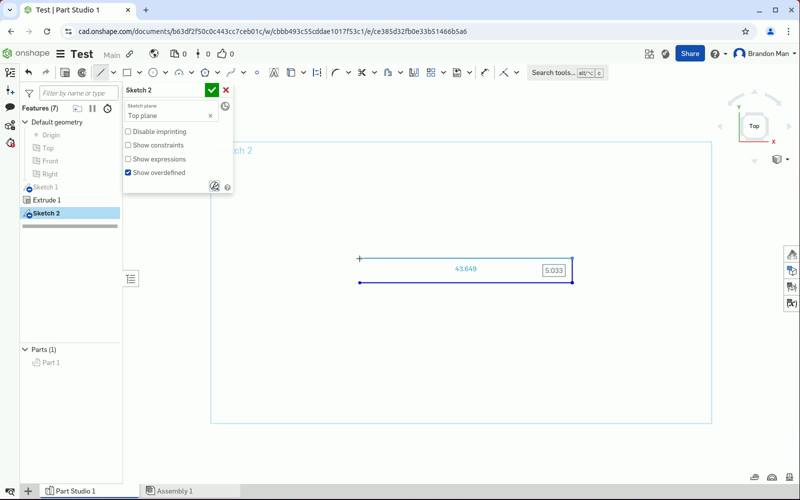
click(359, 258)
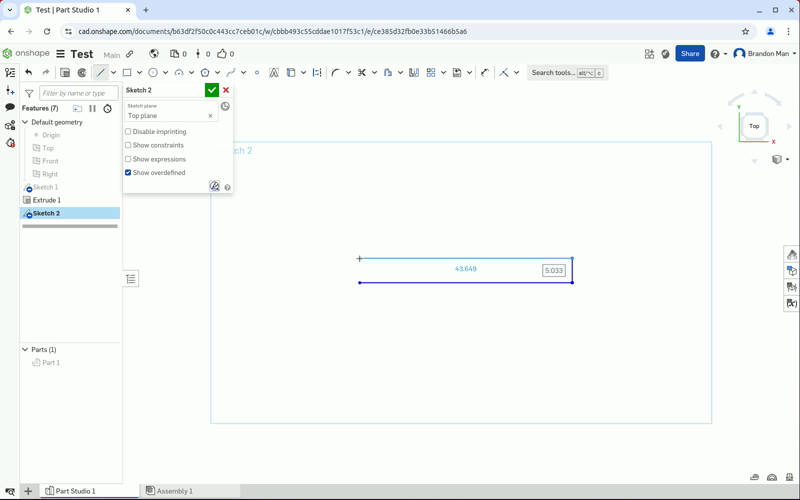
key_up(shift)
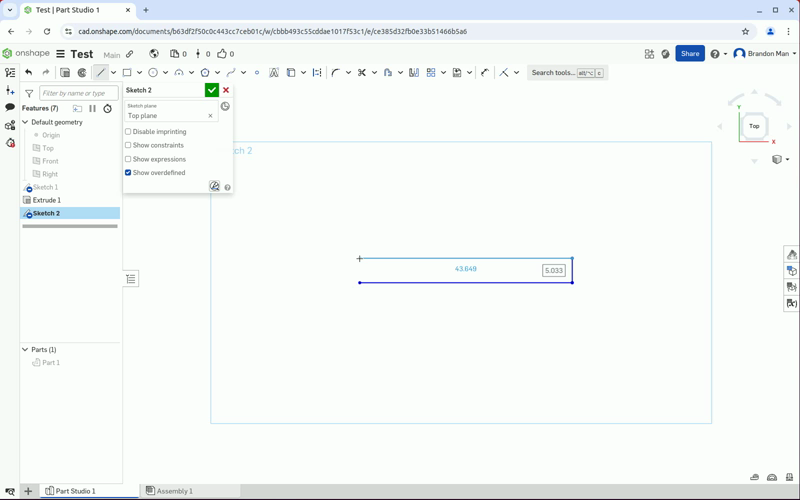
mouse_move(389, 258)
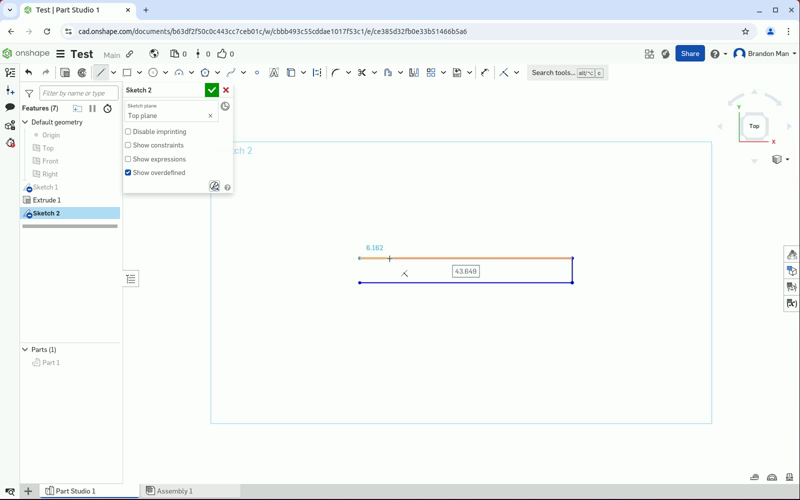
key_down(shift)
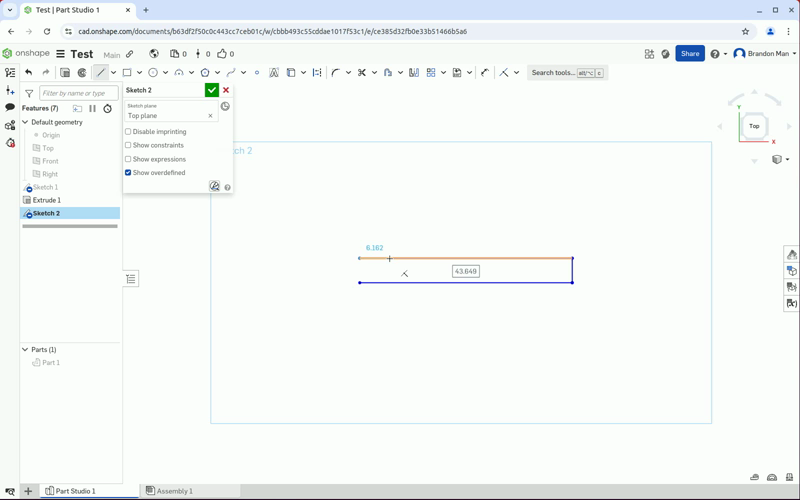
mouse_move(359, 282)
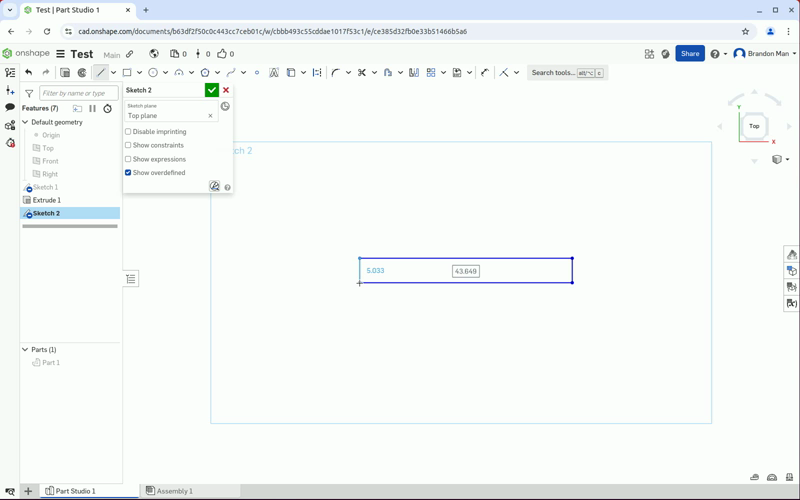
key_up(shift)
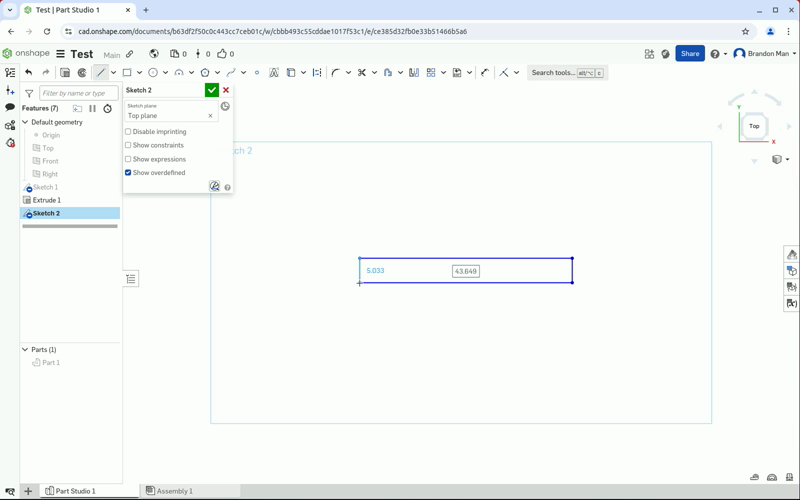
click(359, 282)
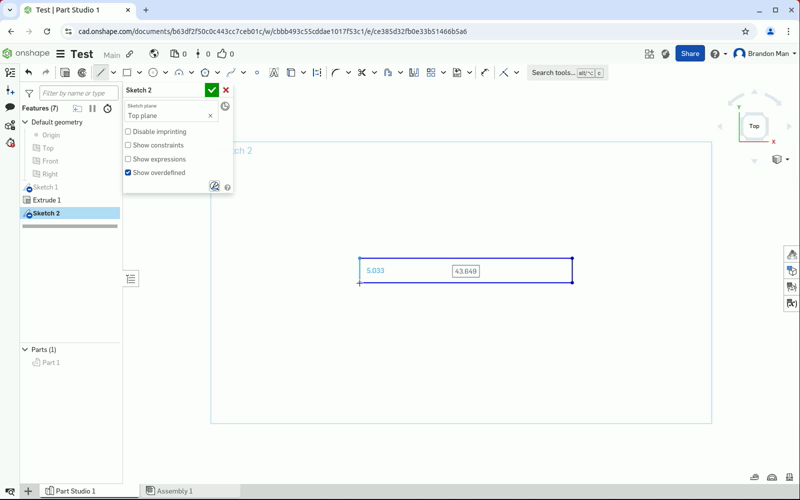
key(esc)
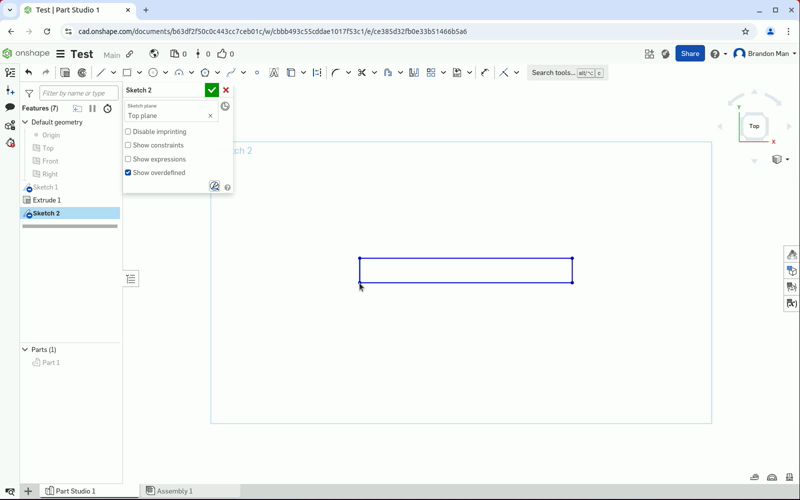
mouse_move(397, 271)
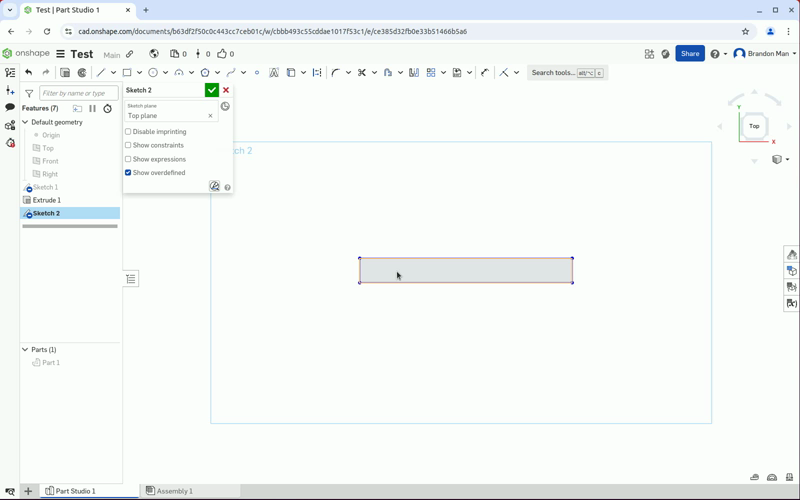
click(397, 271)
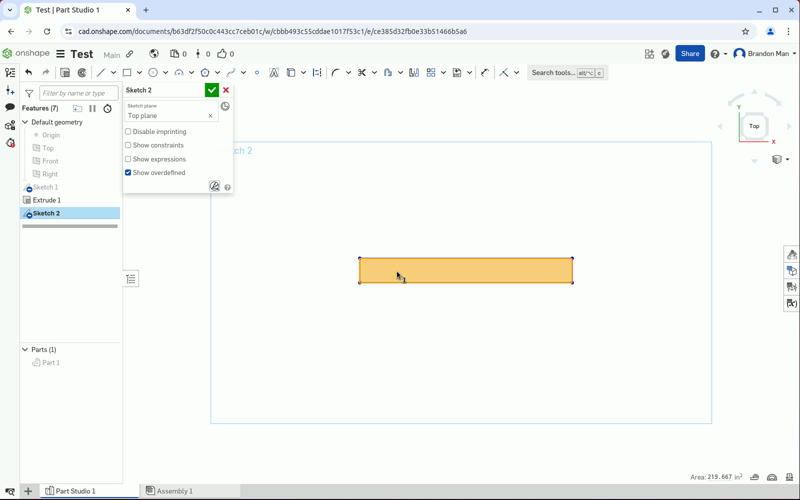
mouse_move(73, 352)
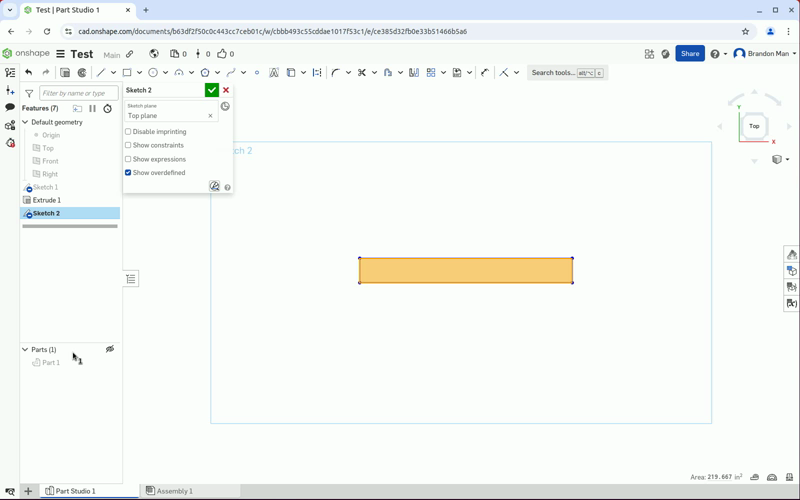
key(shift+y)
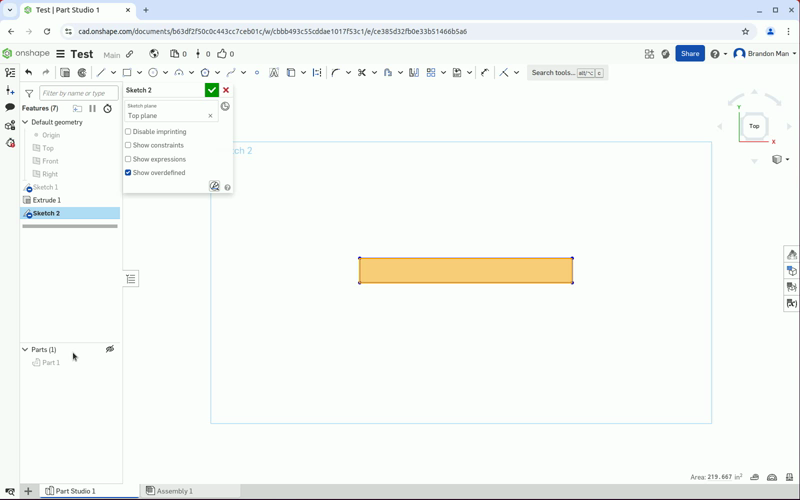
key(shift+e)
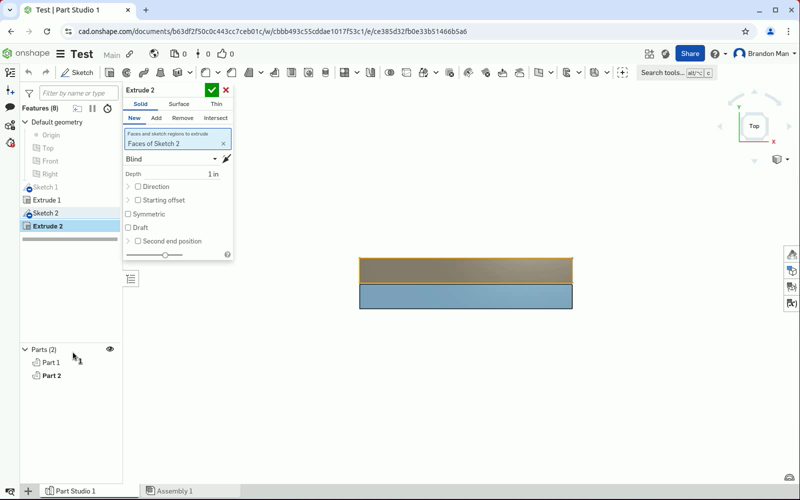
mouse_move(143, 106)
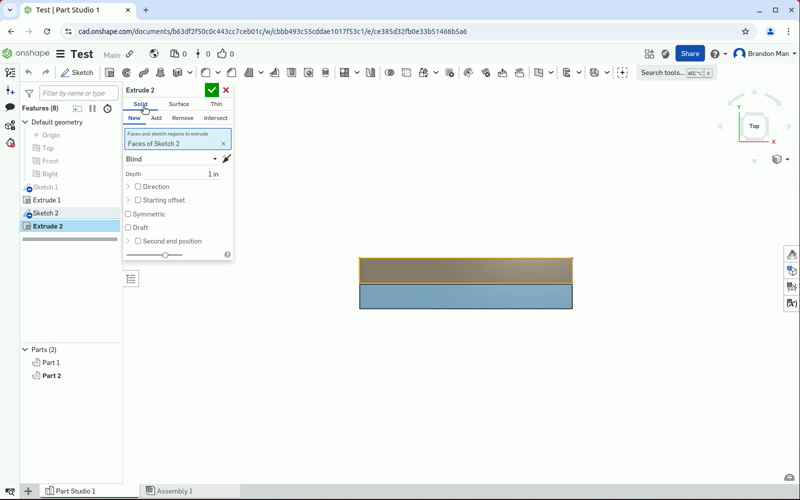
click(143, 106)
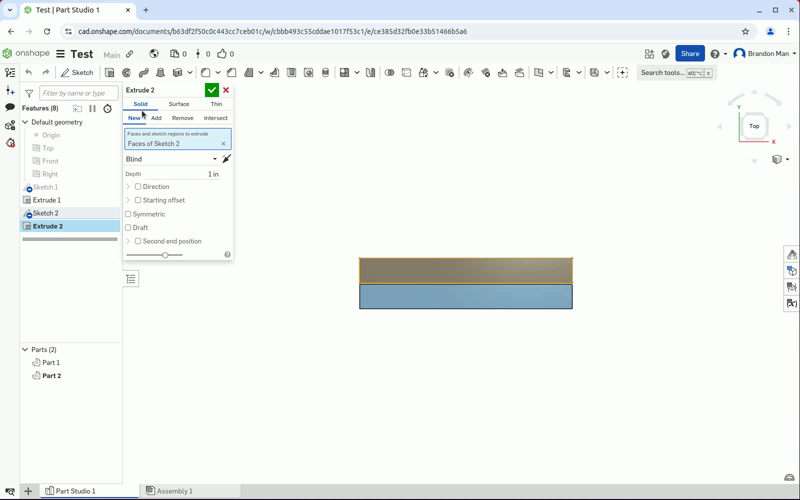
mouse_move(137, 120)
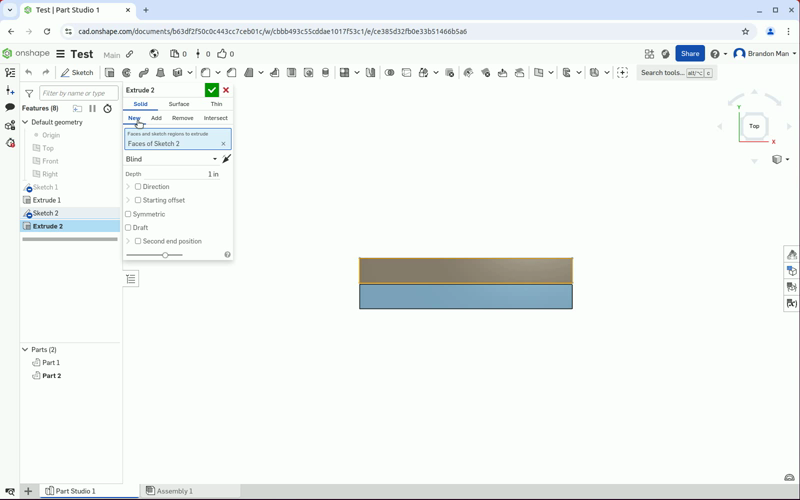
click(137, 120)
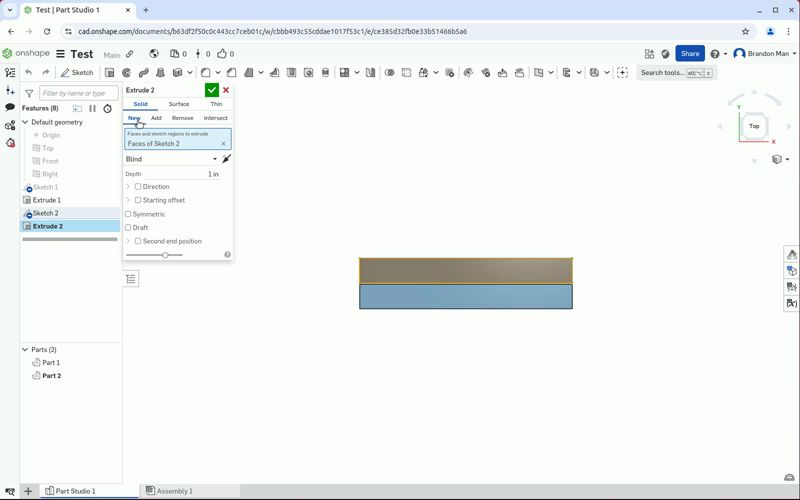
key(tab, 4)
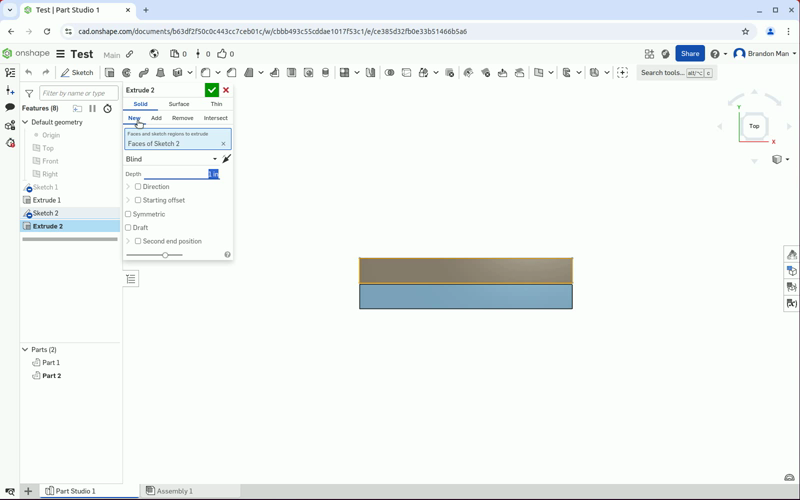
text(1.685)
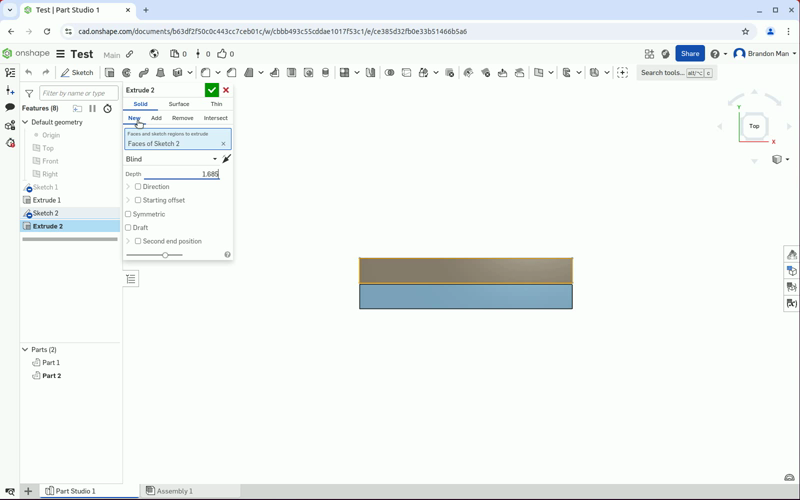
key(enter)
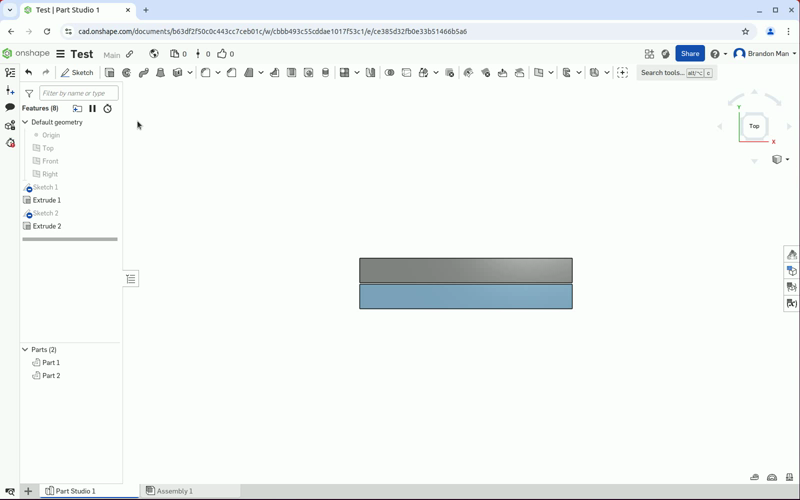
key(shift+h)
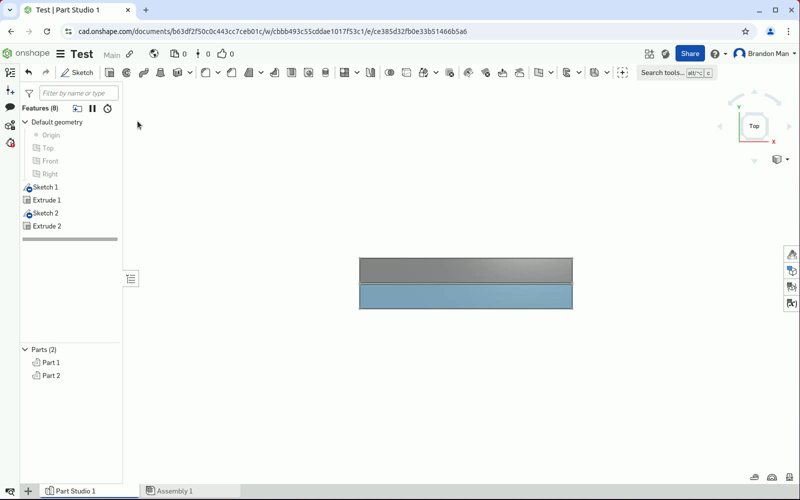
key(shift+h)
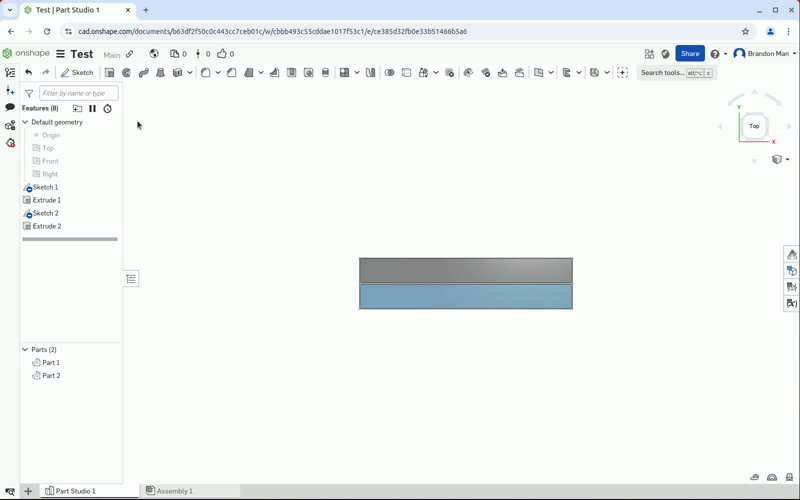
key(shift+7)
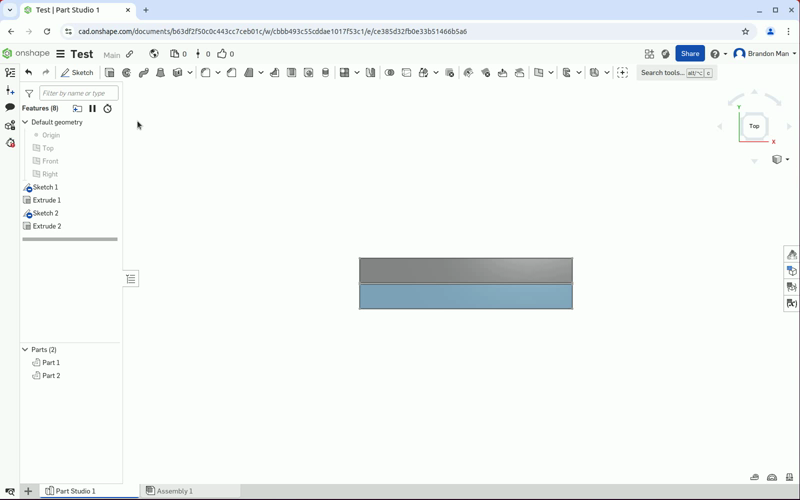
key(up, 3)
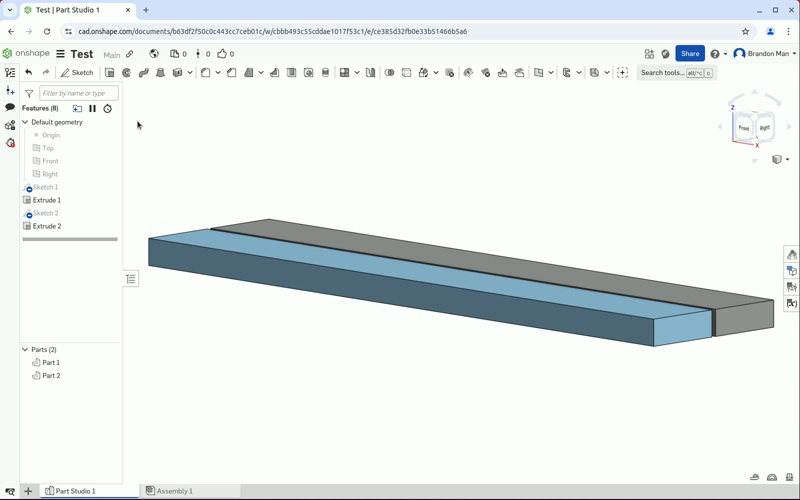
key(left, 3)
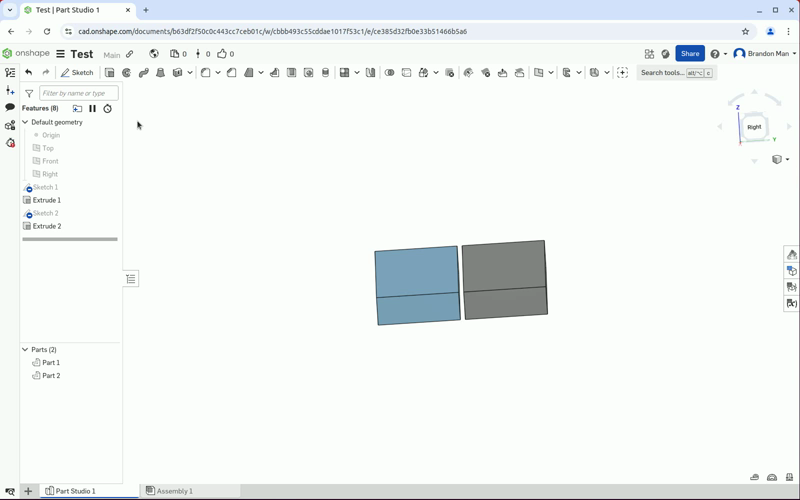
key(right, 3)
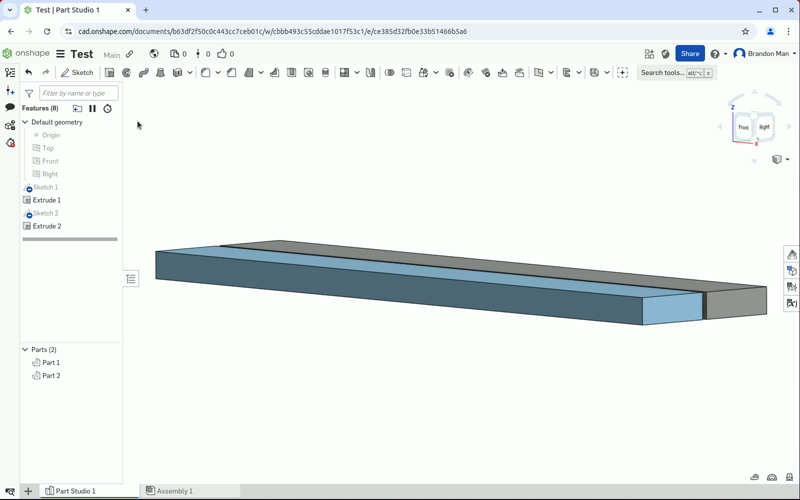
key(down, 3)
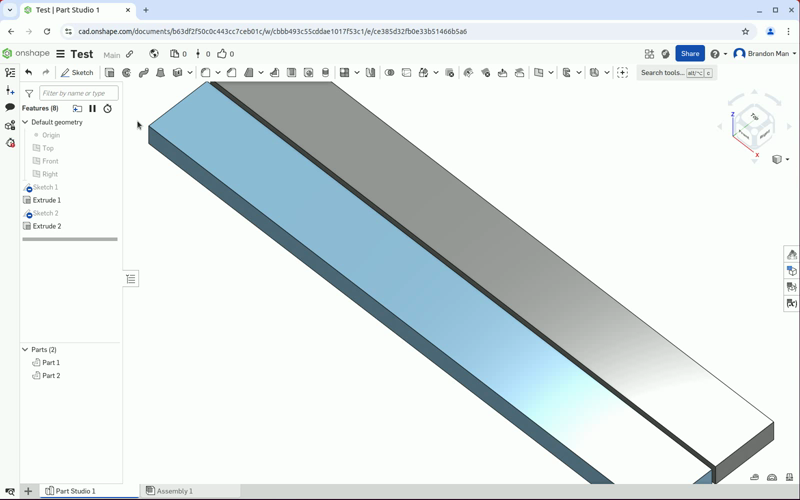
mouse_move(73, 189)
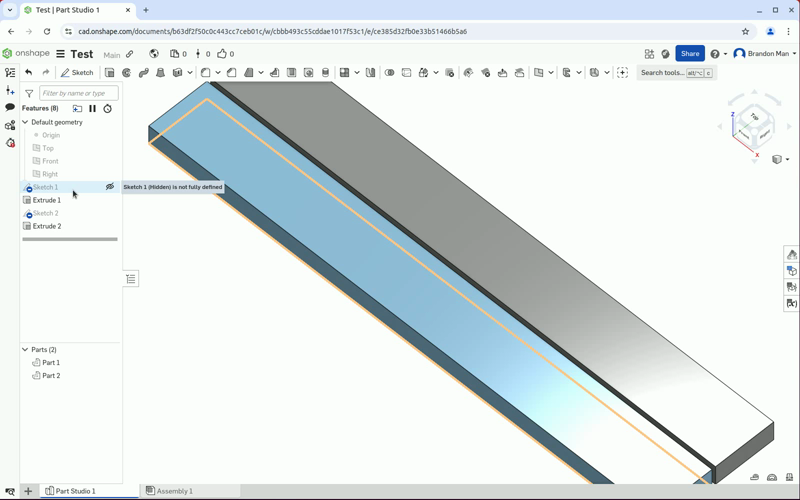
click(73, 189)